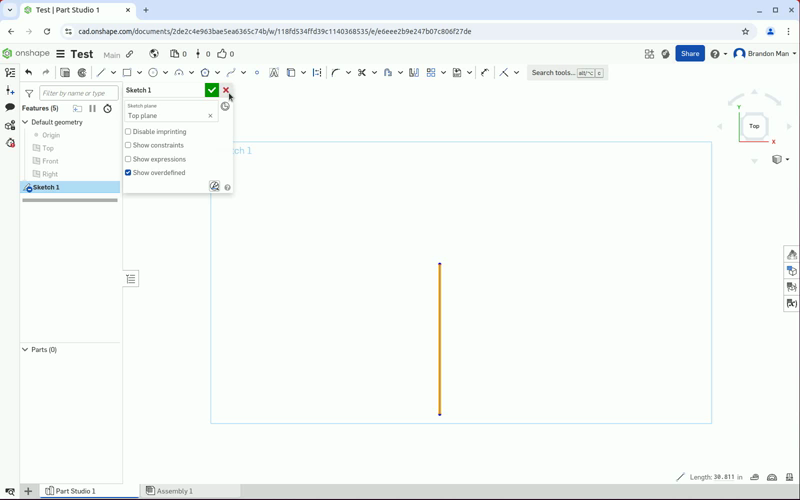
key(shift+h)
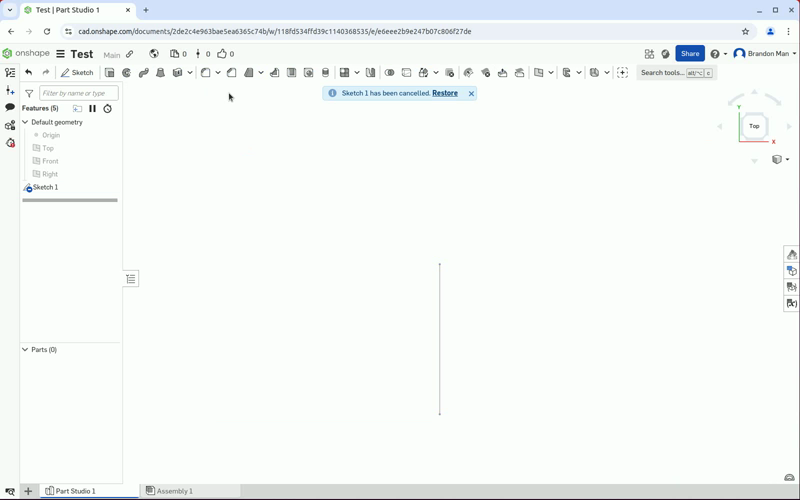
key(shift+s)
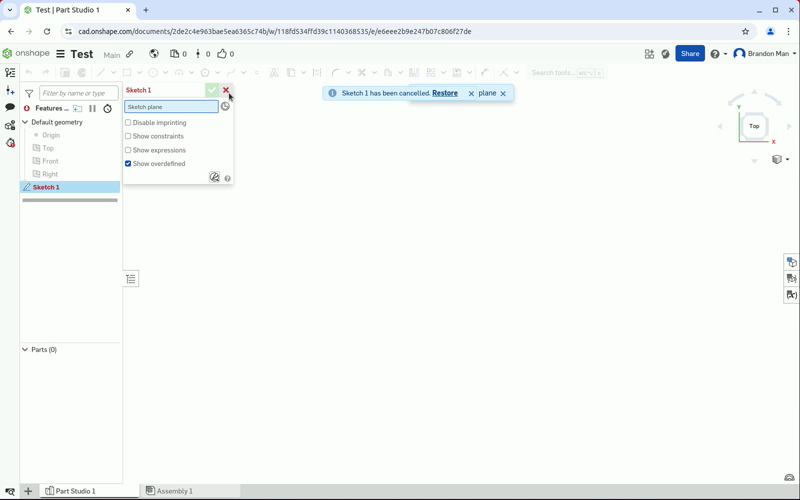
mouse_move(73, 150)
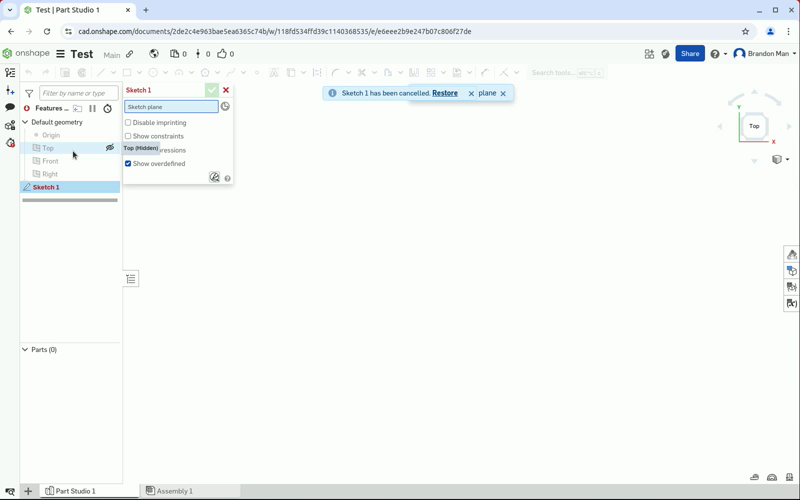
click(73, 150)
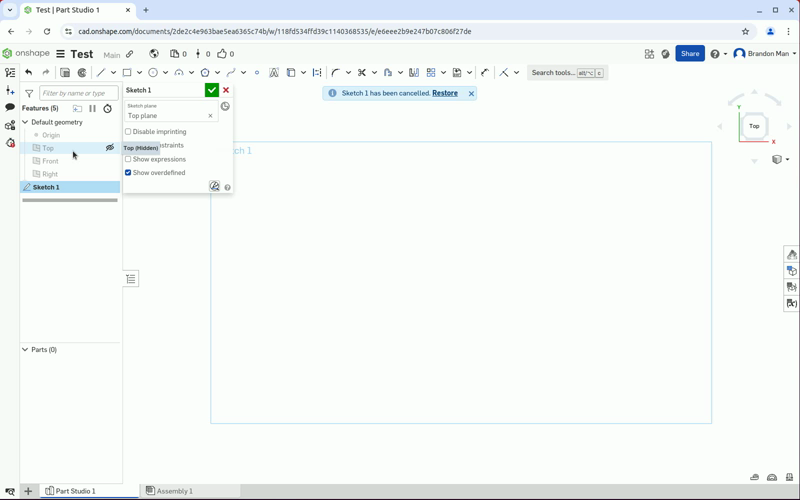
mouse_move(73, 352)
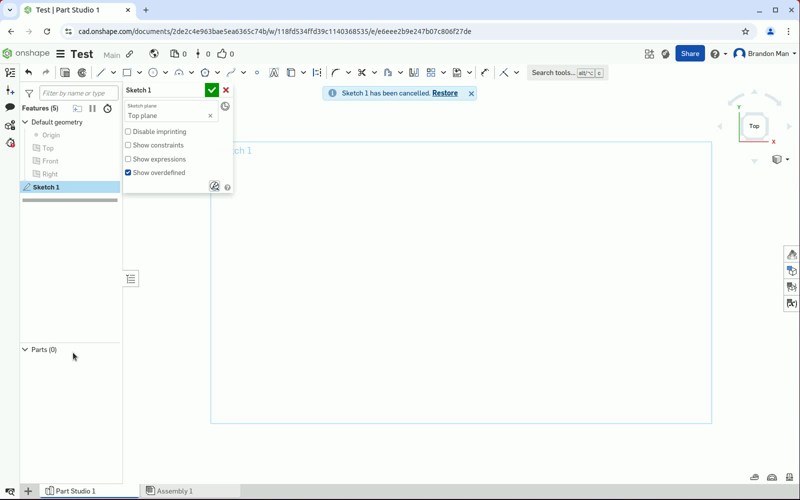
key(y)
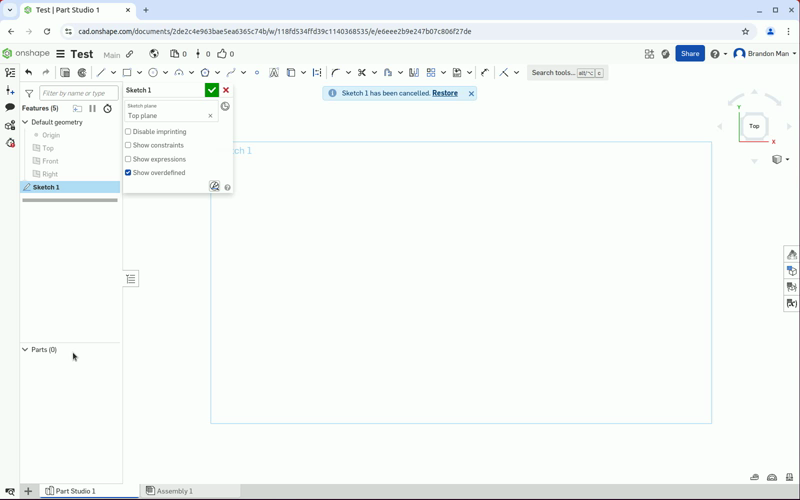
key(a)
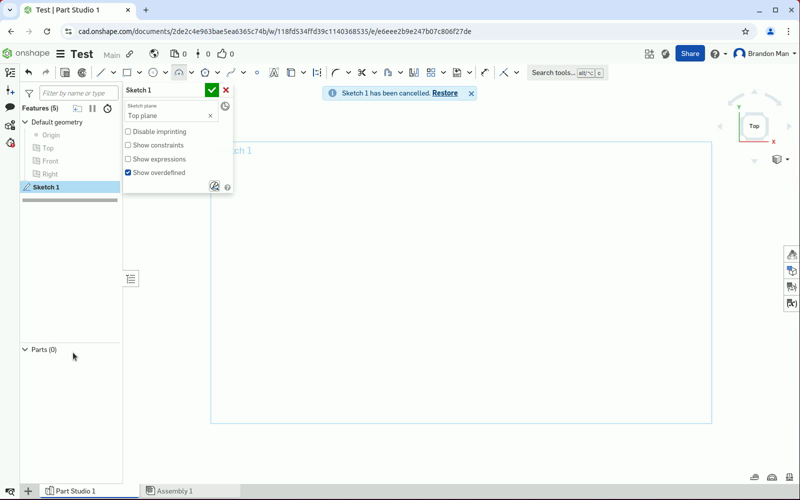
key_down(shift)
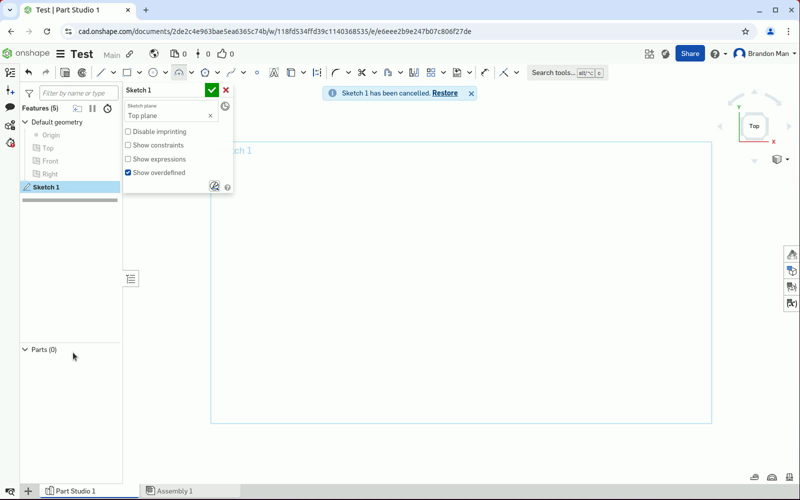
mouse_move(348, 321)
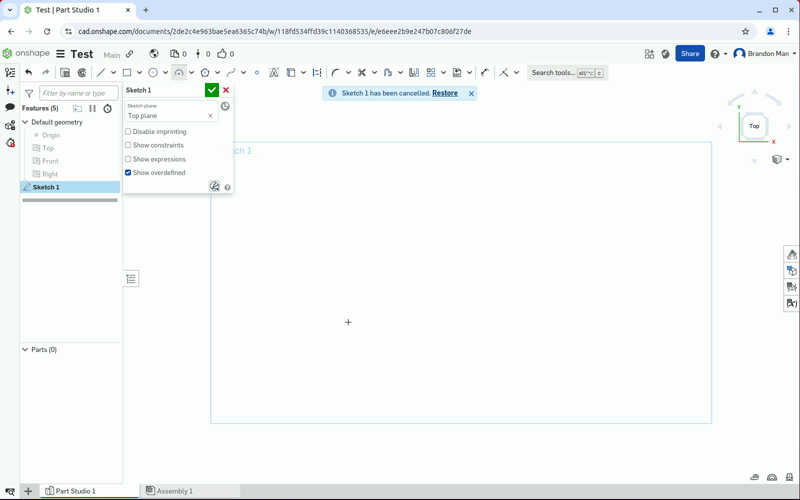
click(348, 321)
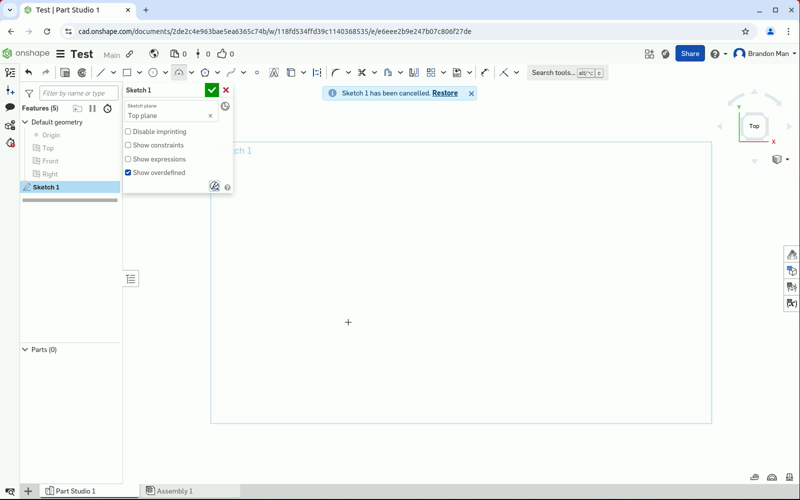
key_up(shift)
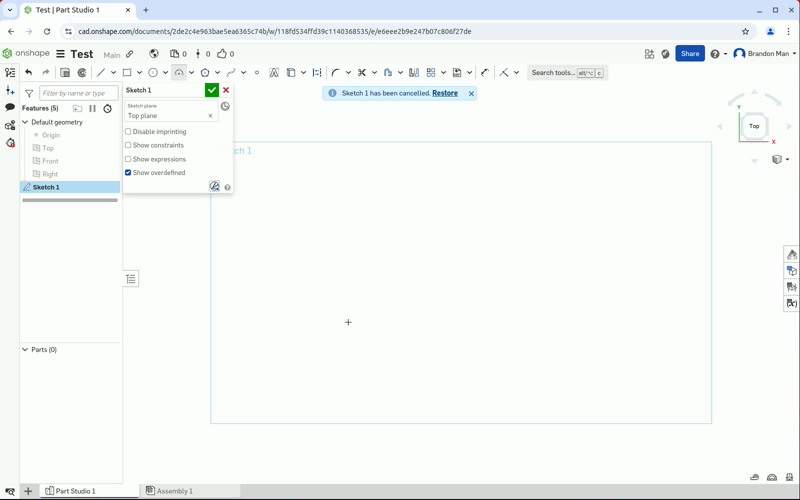
key_down(shift)
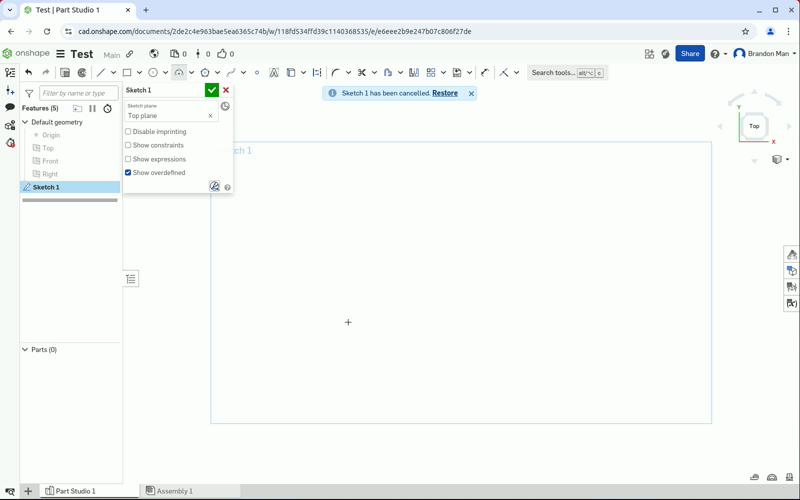
mouse_move(421, 394)
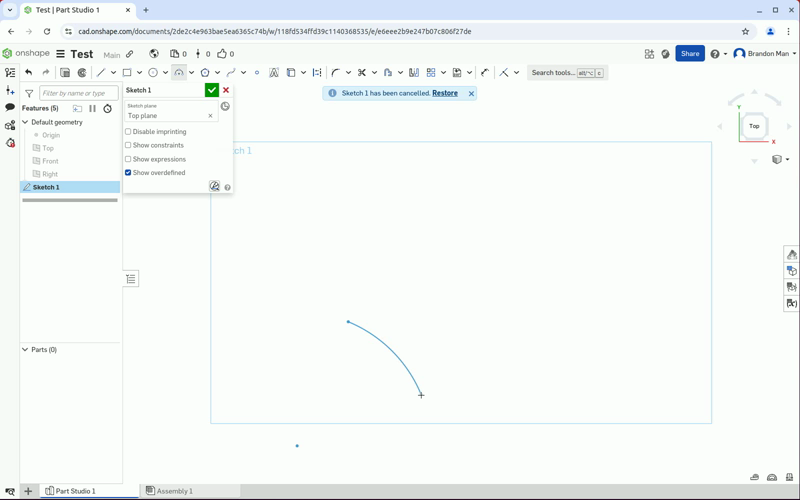
click(421, 394)
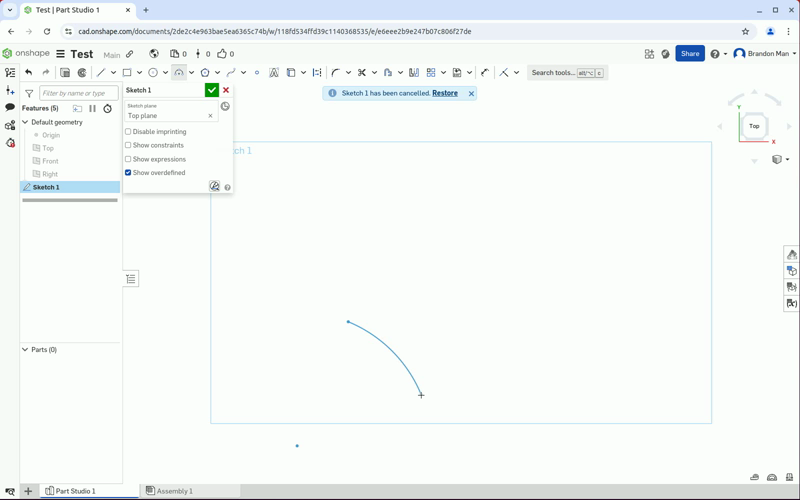
mouse_move(376, 366)
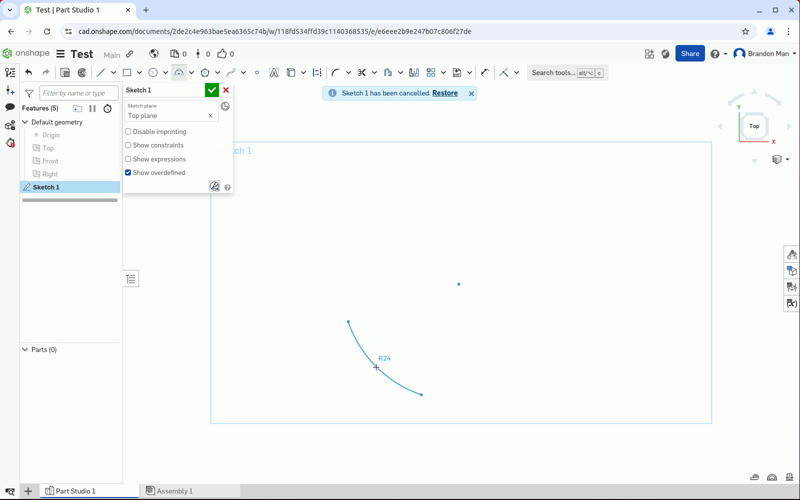
click(376, 366)
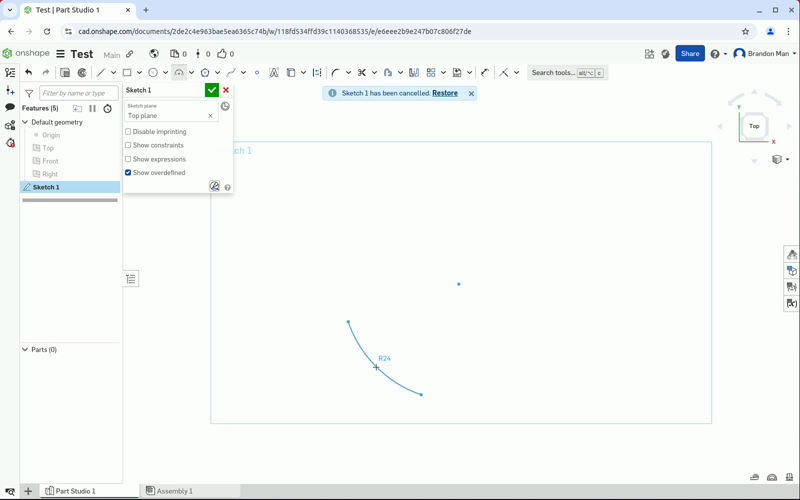
key_up(shift)
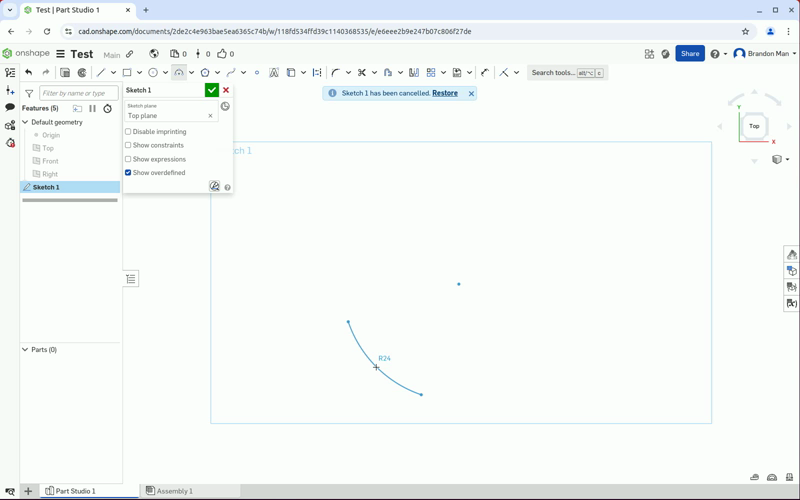
key(esc)
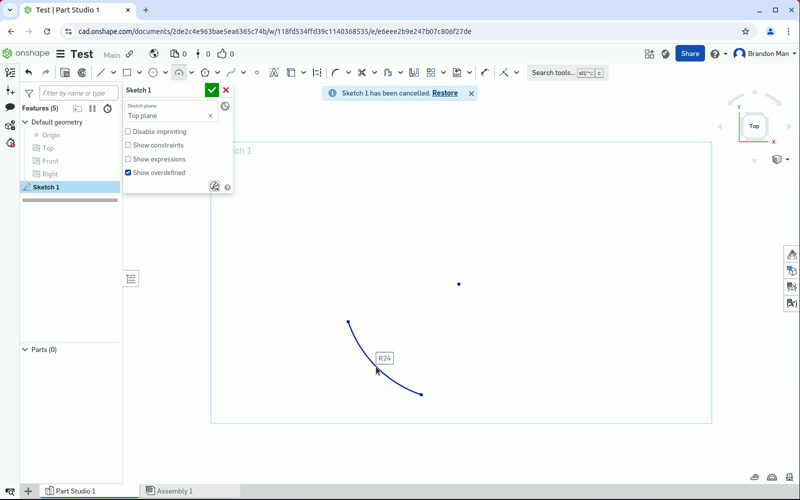
key(l)
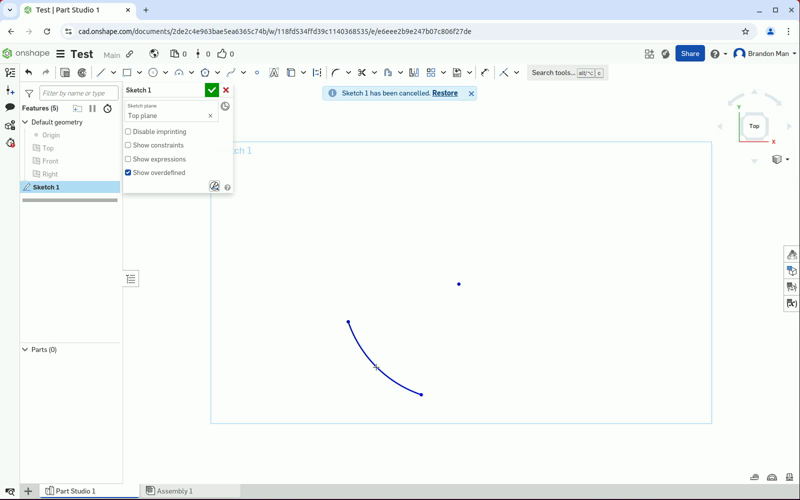
mouse_move(421, 394)
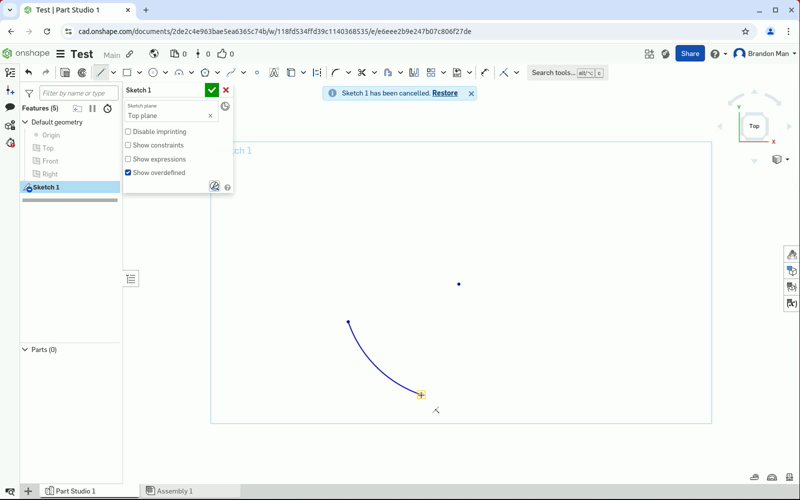
click(421, 394)
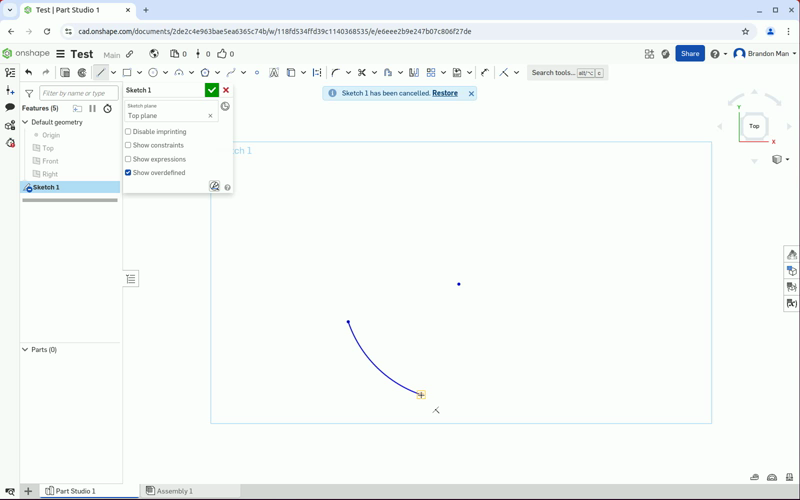
key_down(shift)
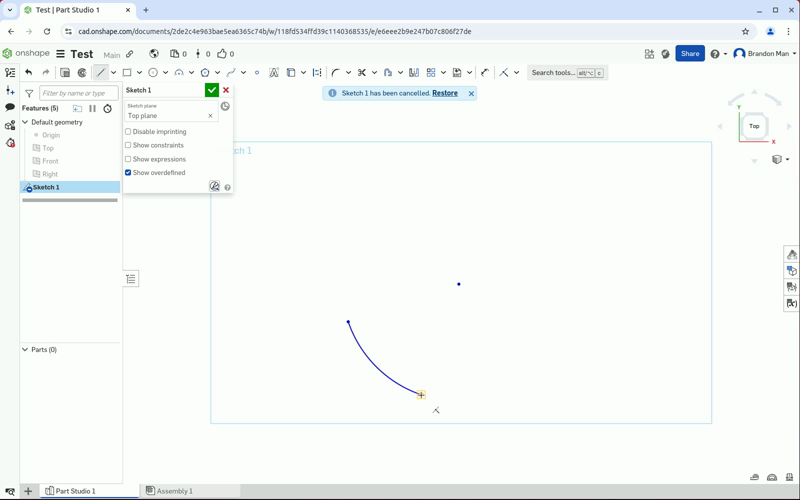
mouse_move(499, 394)
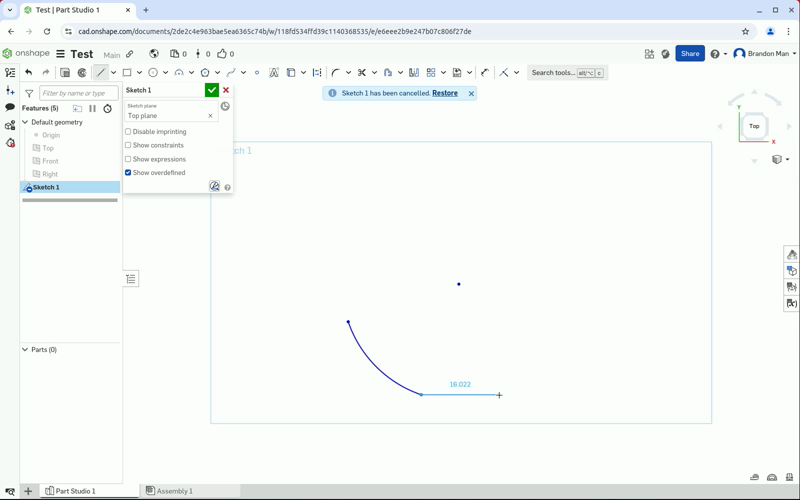
click(499, 394)
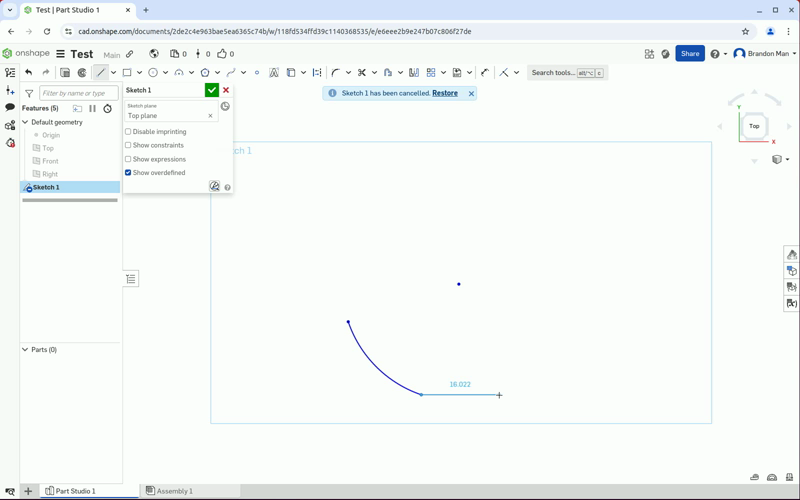
key_up(shift)
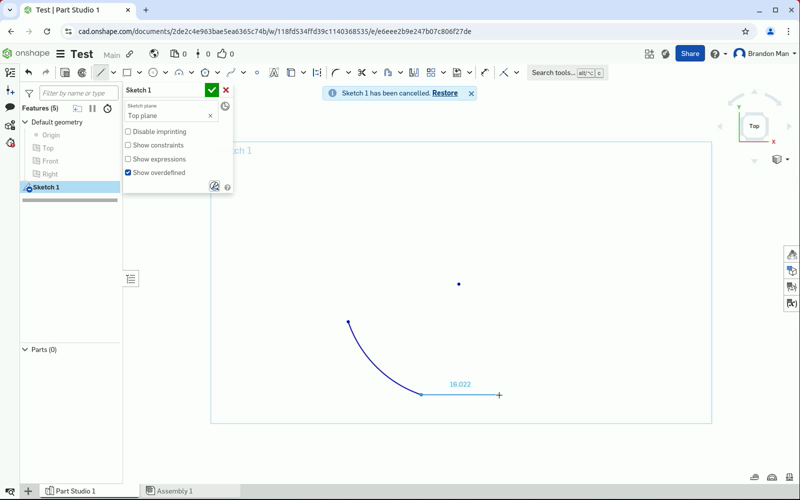
key(esc)
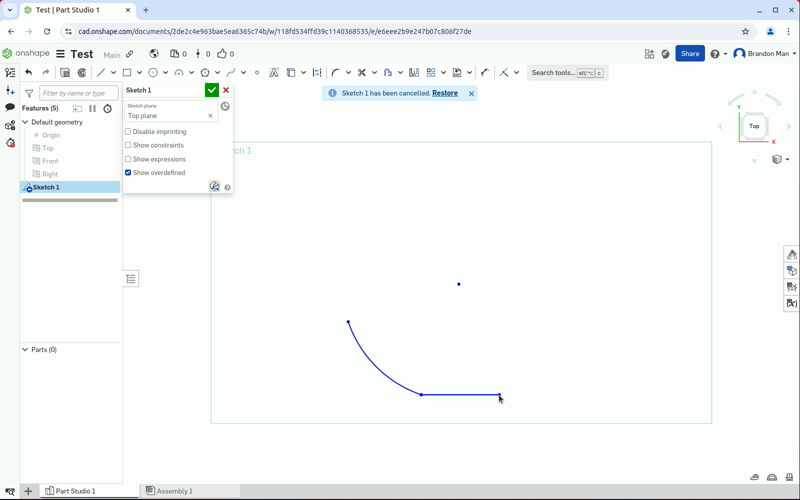
key(a)
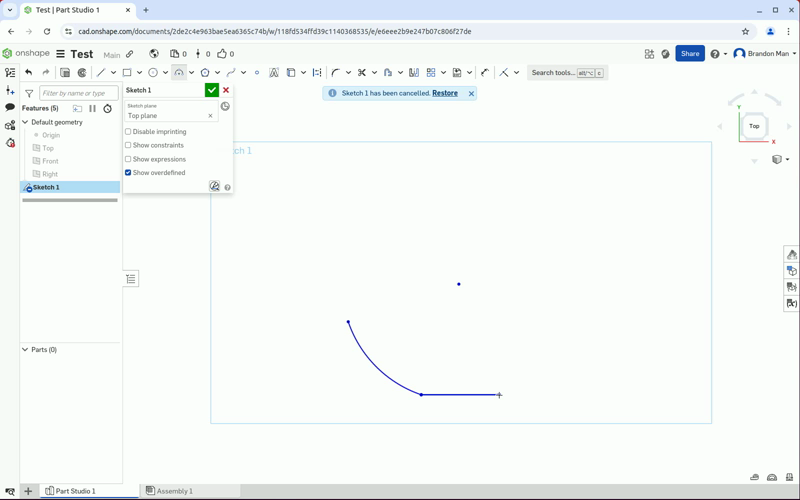
mouse_move(499, 394)
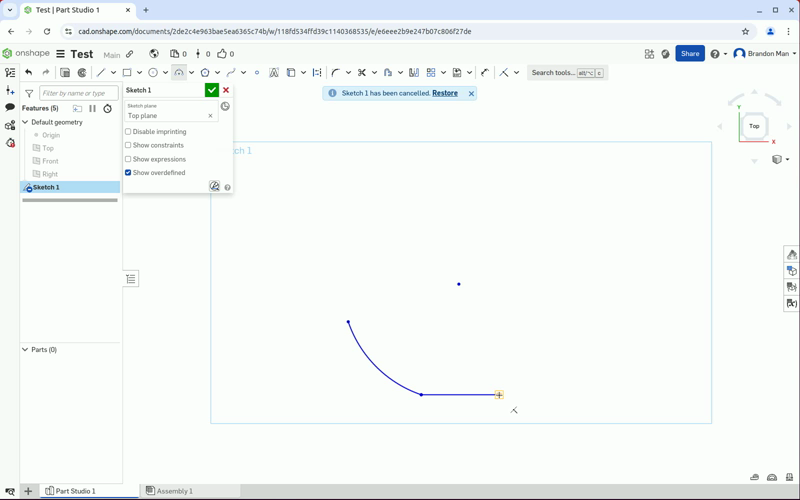
click(499, 394)
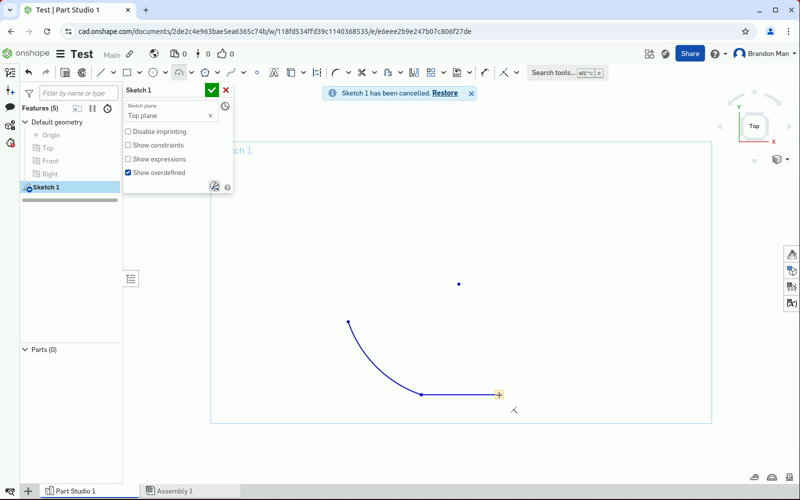
key_down(shift)
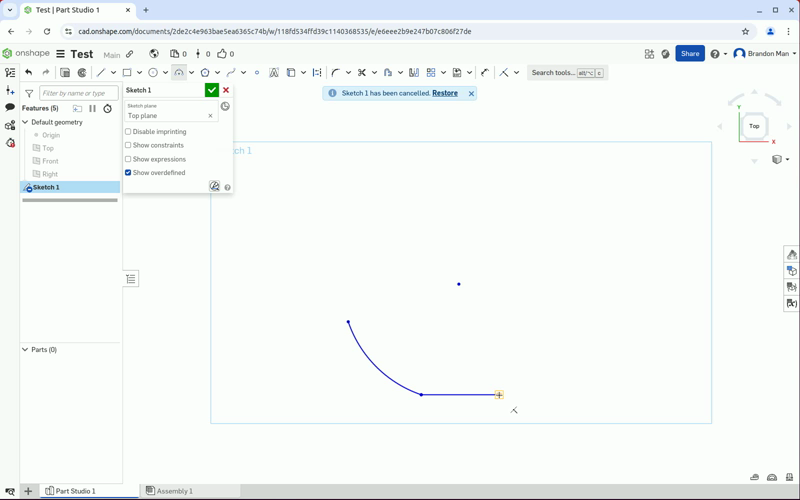
mouse_move(572, 321)
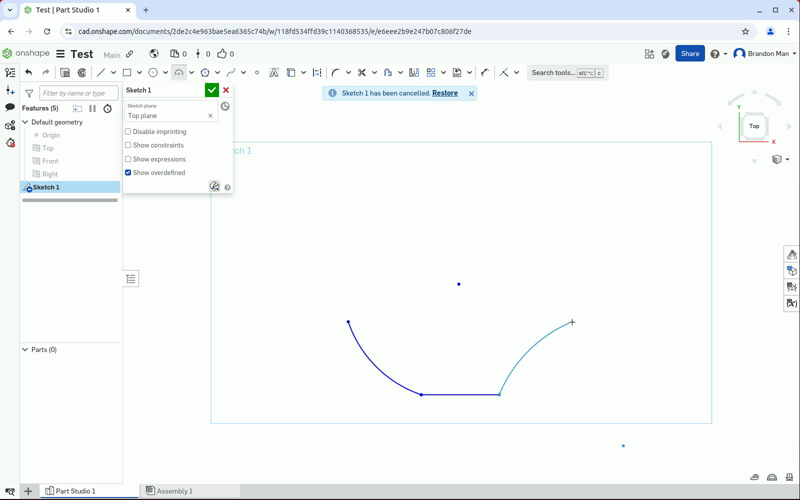
click(572, 321)
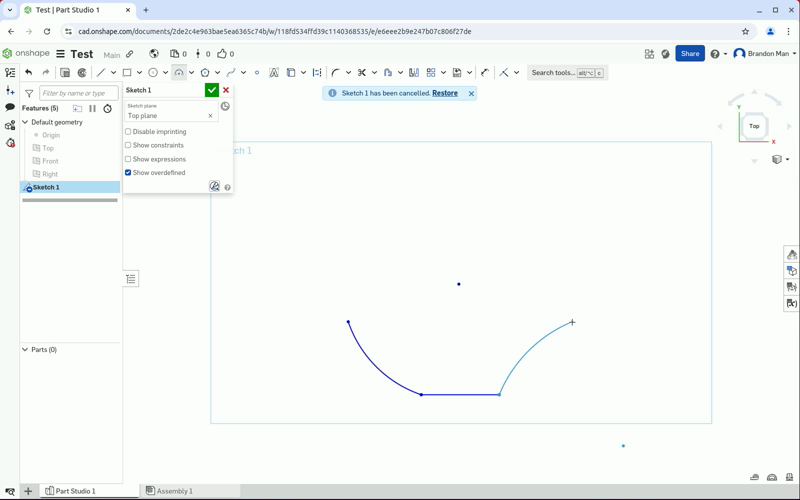
mouse_move(543, 366)
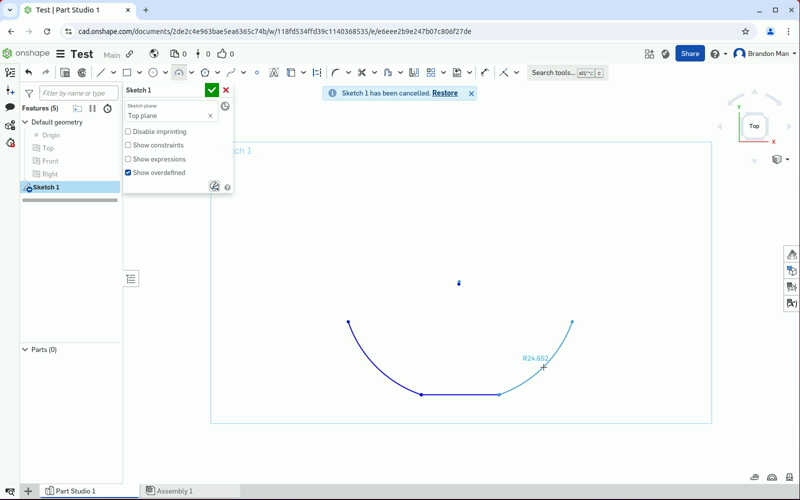
click(543, 366)
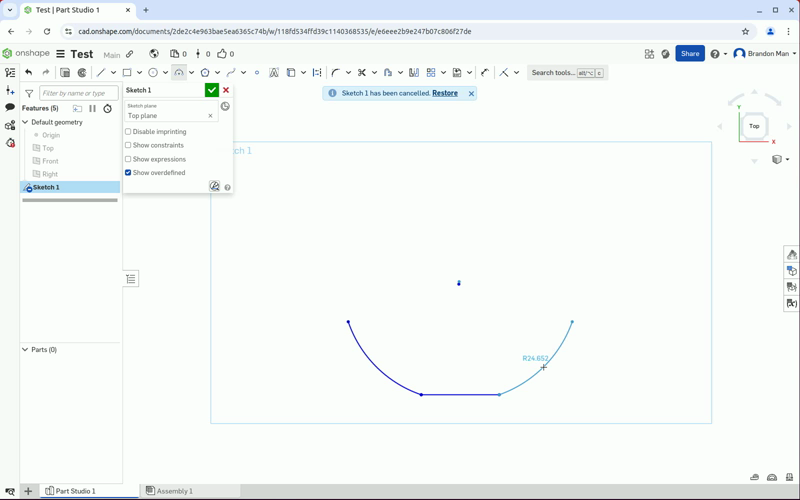
key_up(shift)
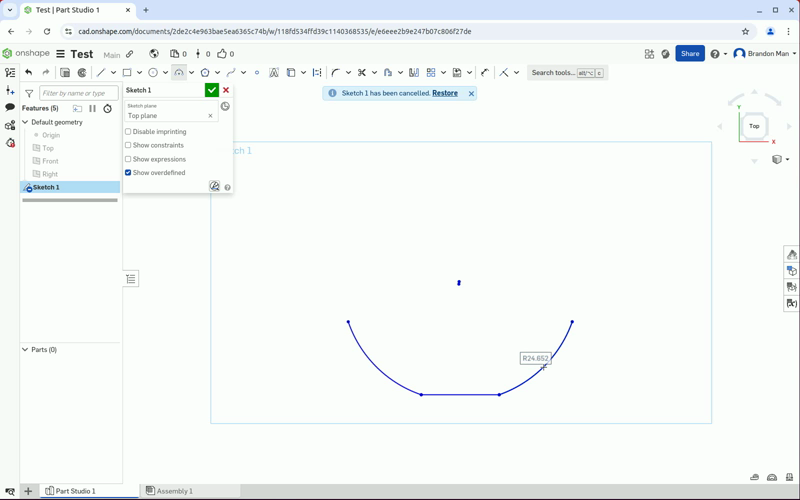
key(esc)
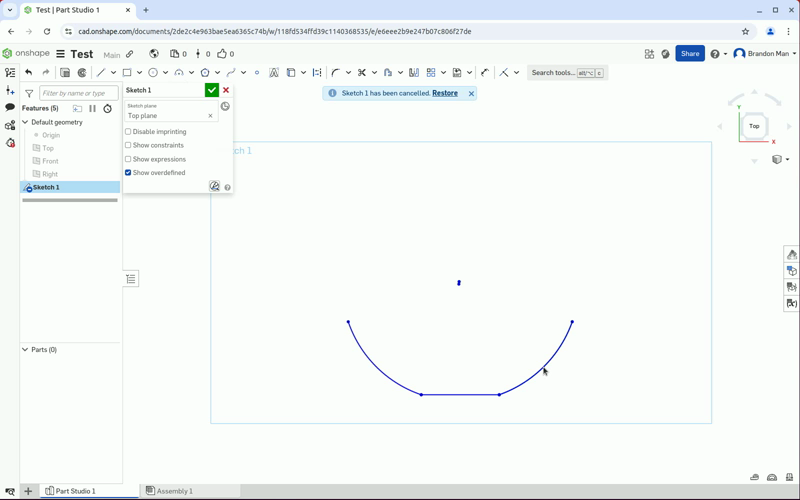
key(l)
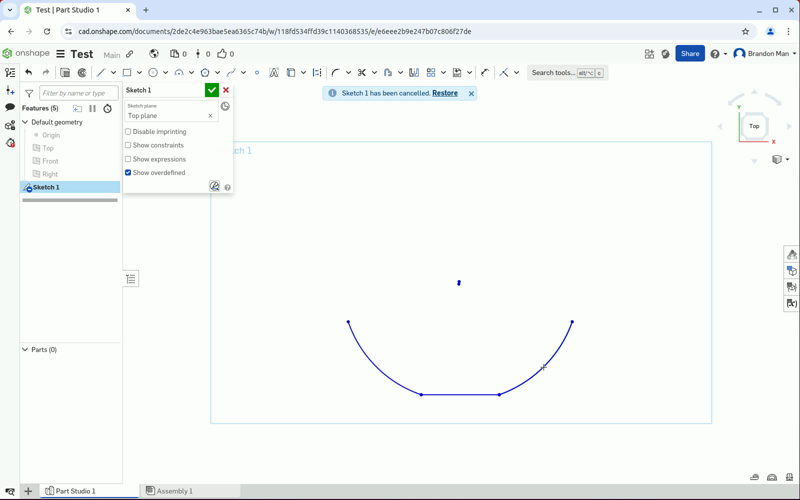
mouse_move(572, 321)
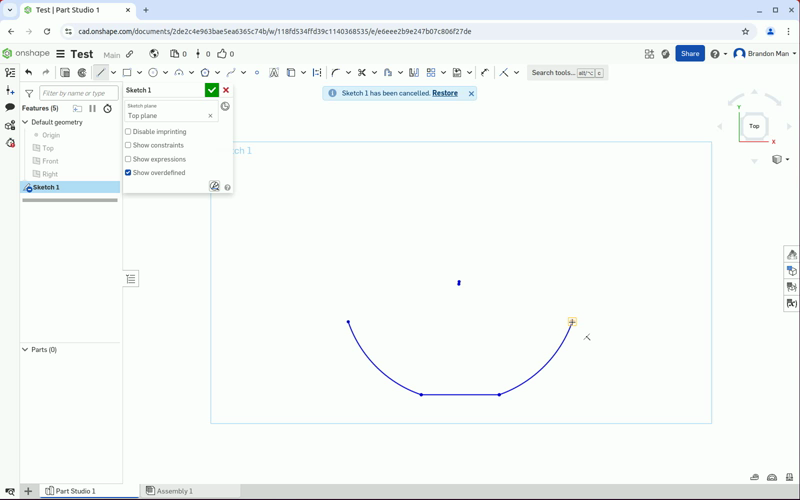
click(572, 321)
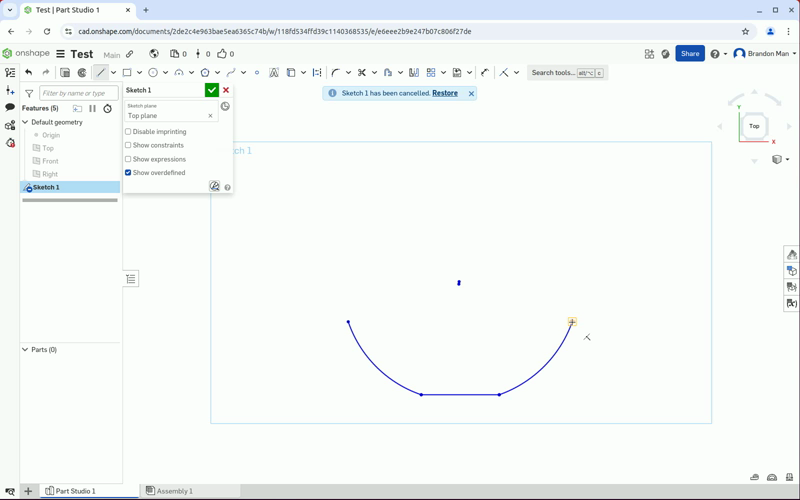
key_down(shift)
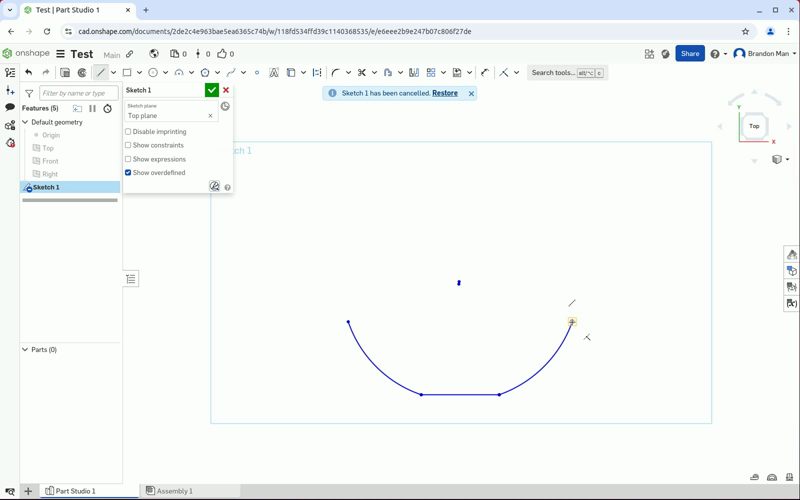
mouse_move(572, 246)
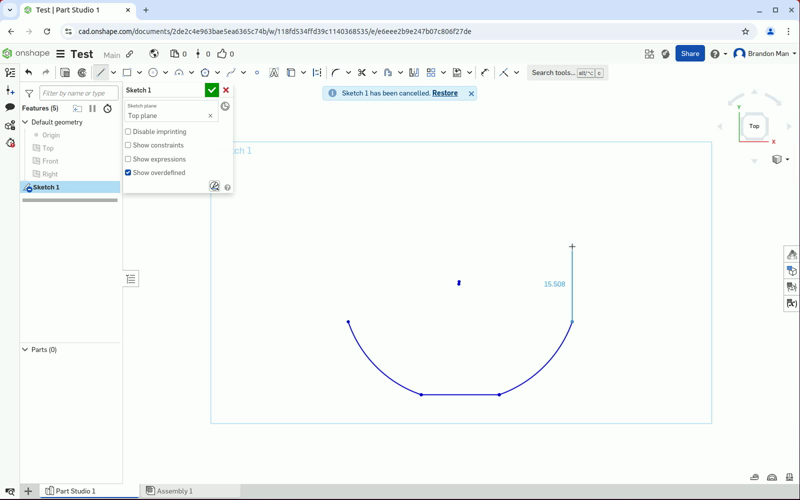
click(572, 246)
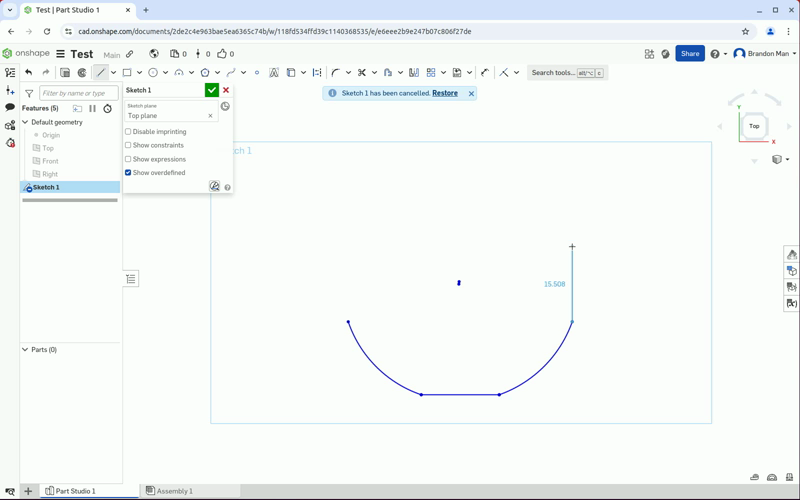
key_up(shift)
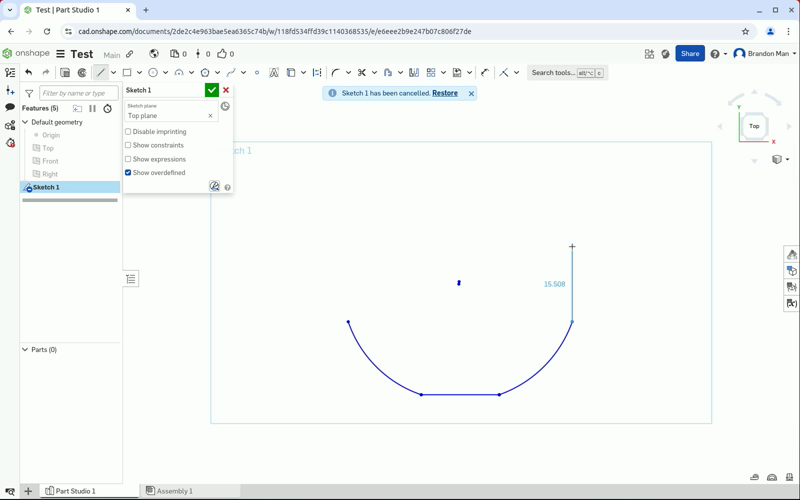
key(esc)
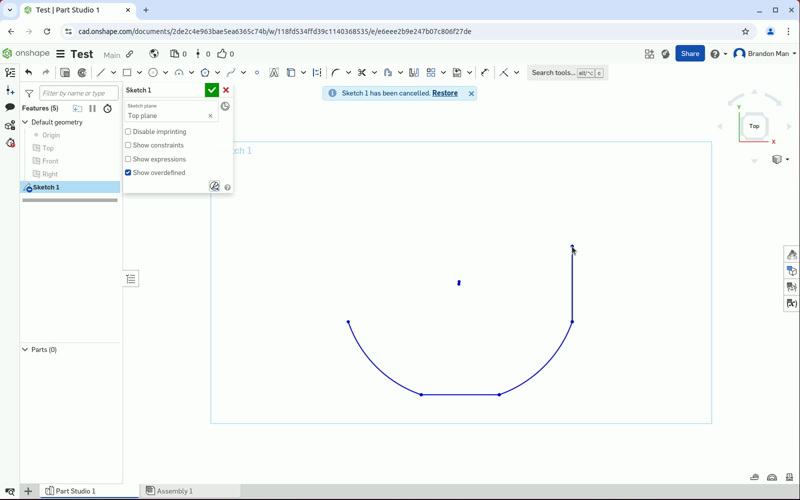
key(a)
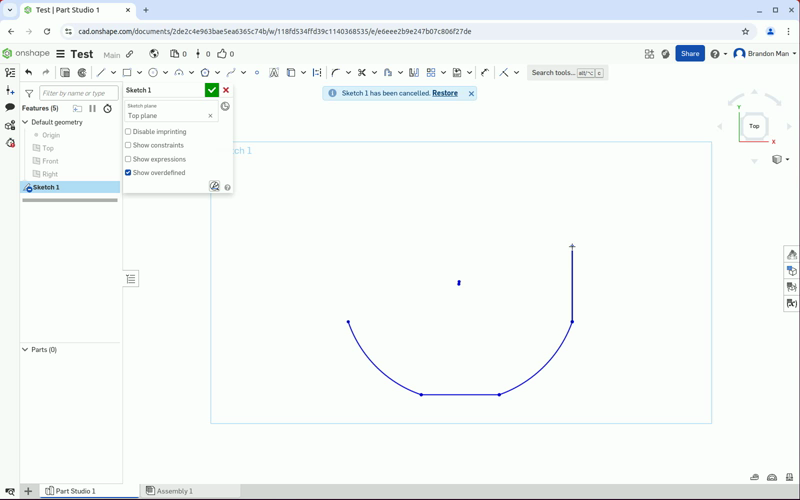
mouse_move(572, 246)
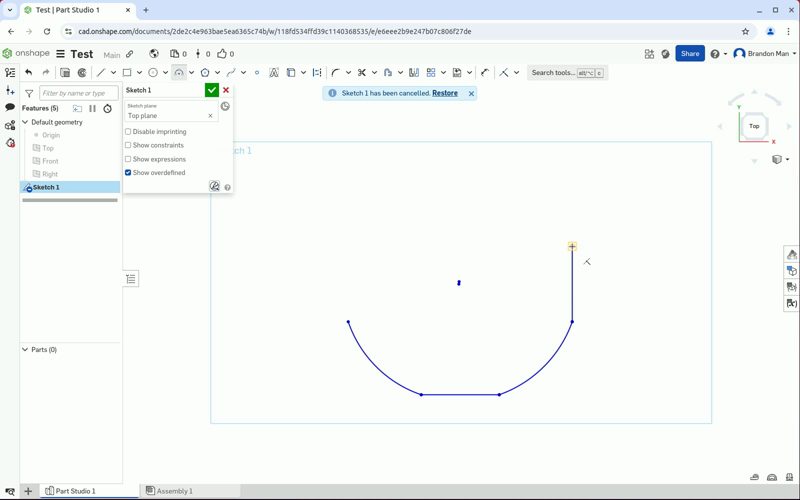
click(572, 246)
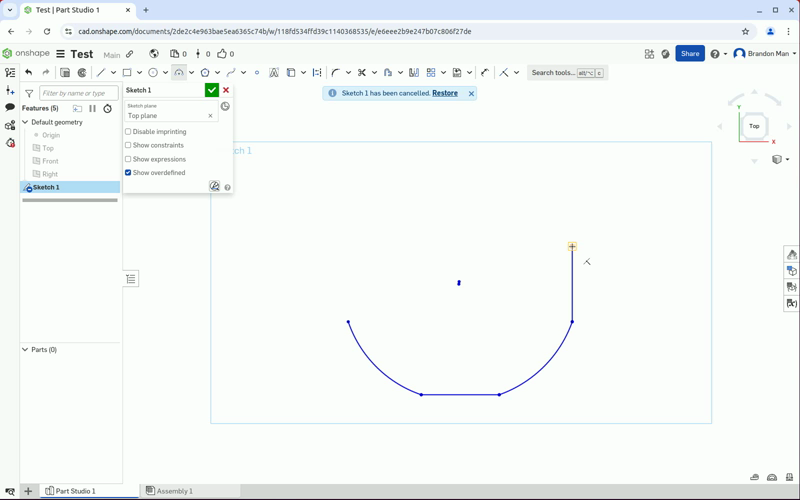
key_down(shift)
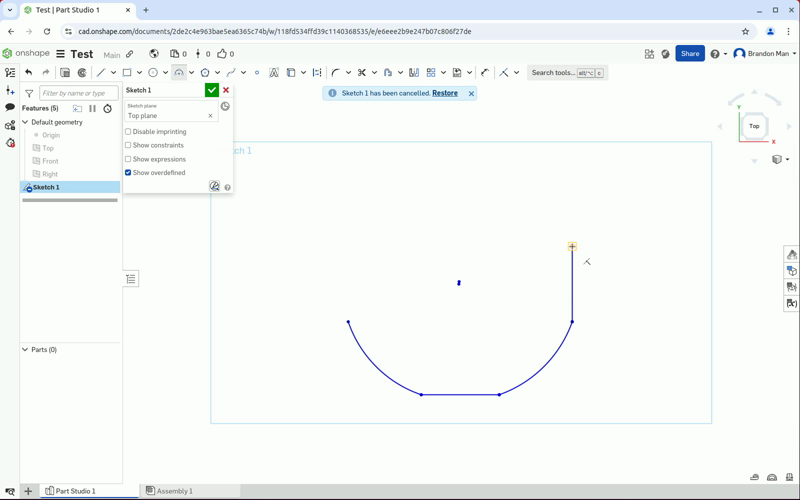
mouse_move(499, 170)
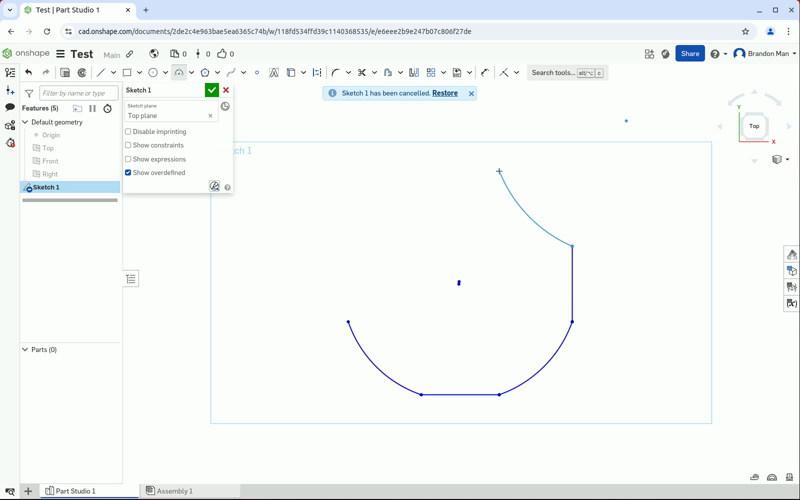
click(499, 170)
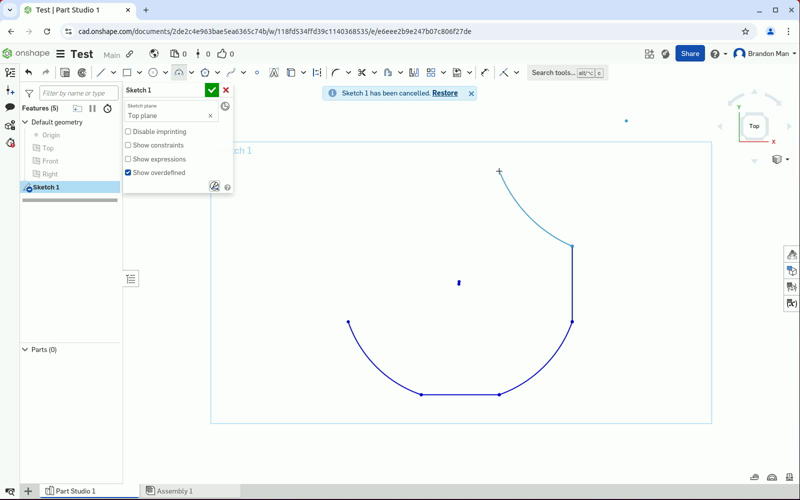
mouse_move(544, 200)
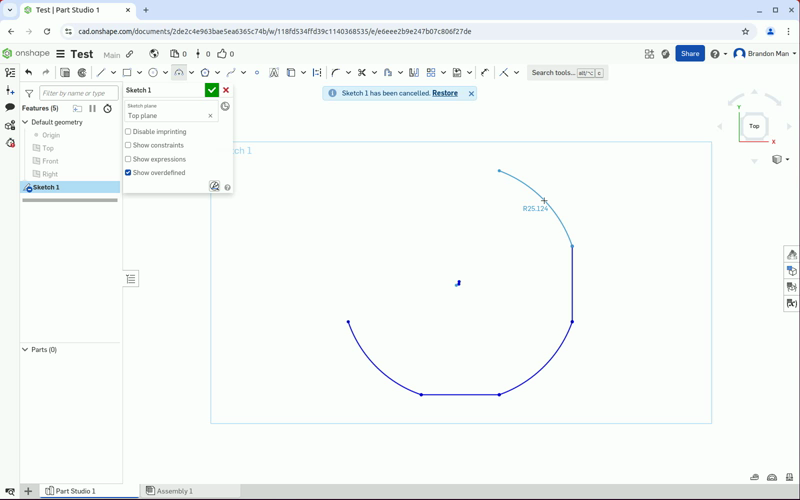
click(544, 200)
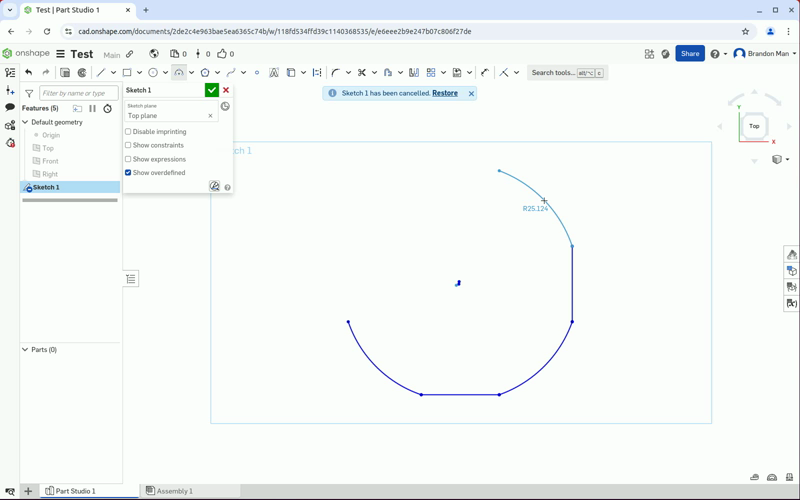
key_up(shift)
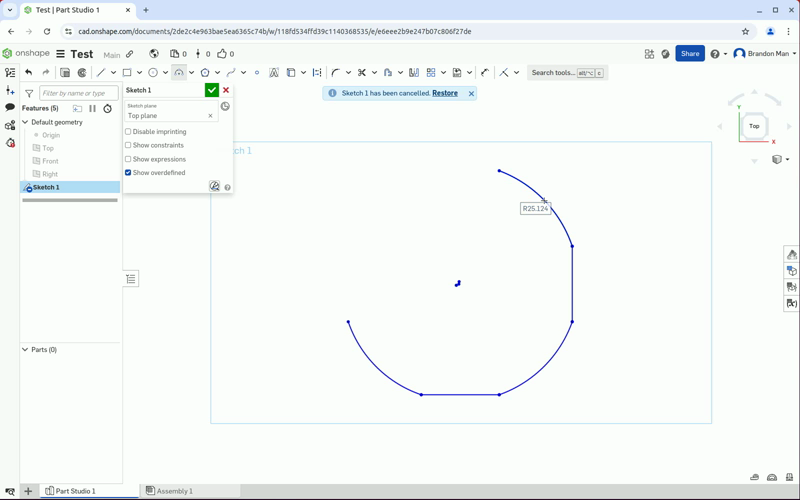
key(esc)
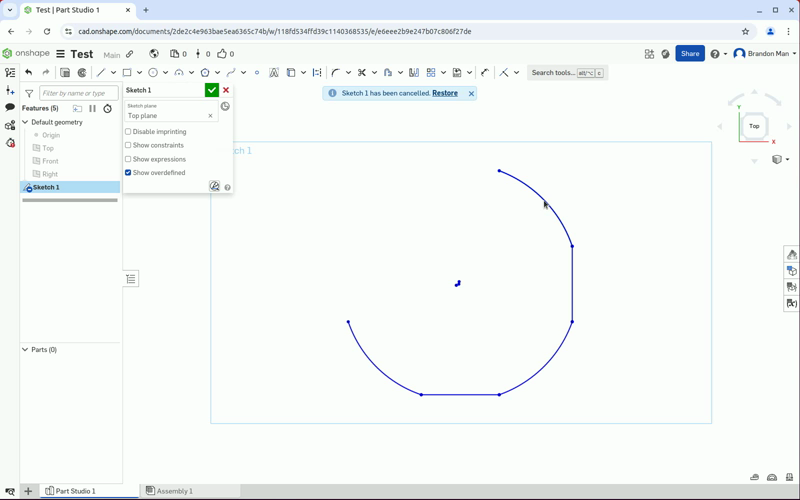
key(l)
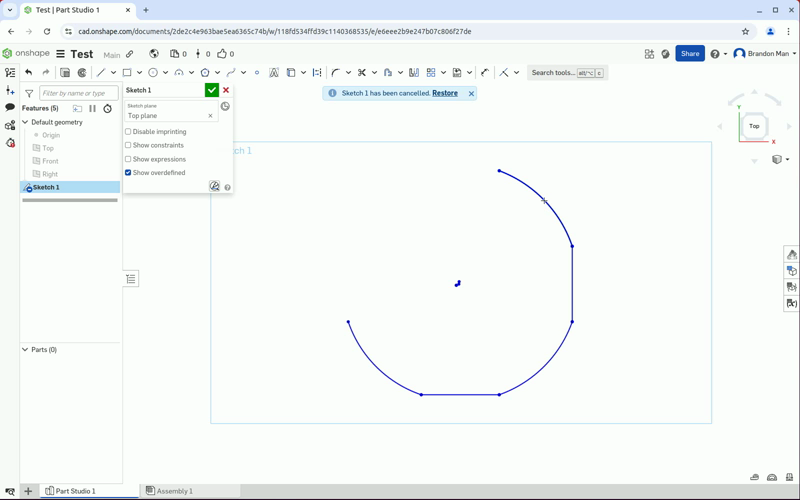
mouse_move(499, 170)
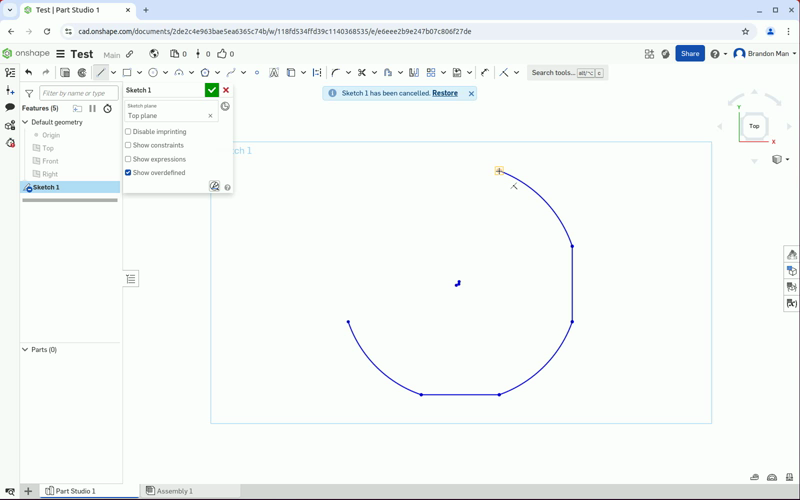
click(499, 170)
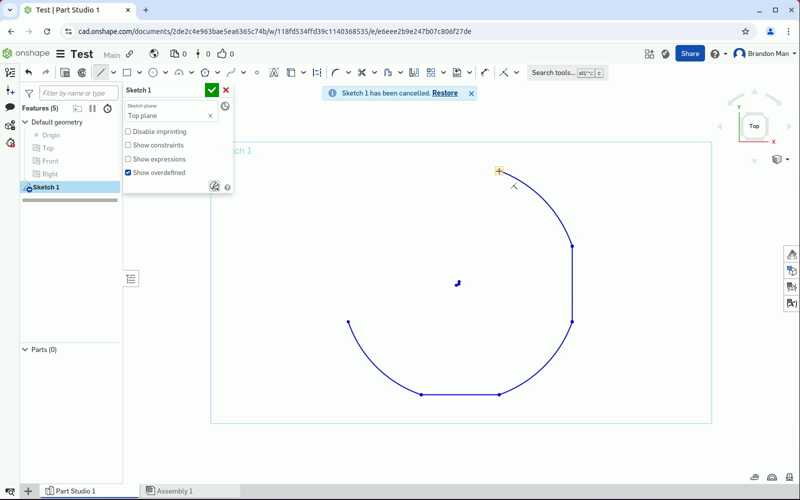
key_down(shift)
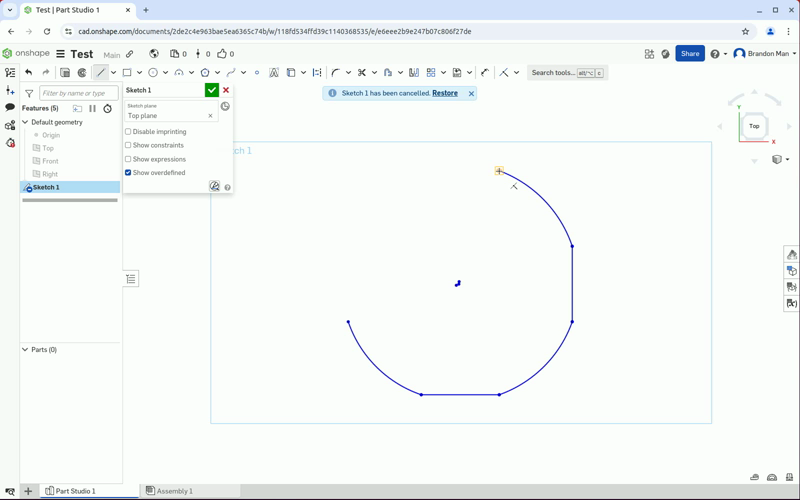
mouse_move(421, 170)
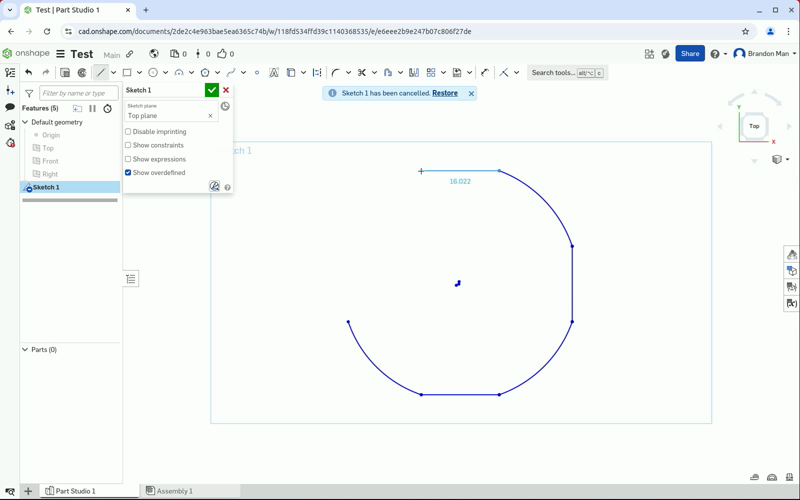
click(421, 170)
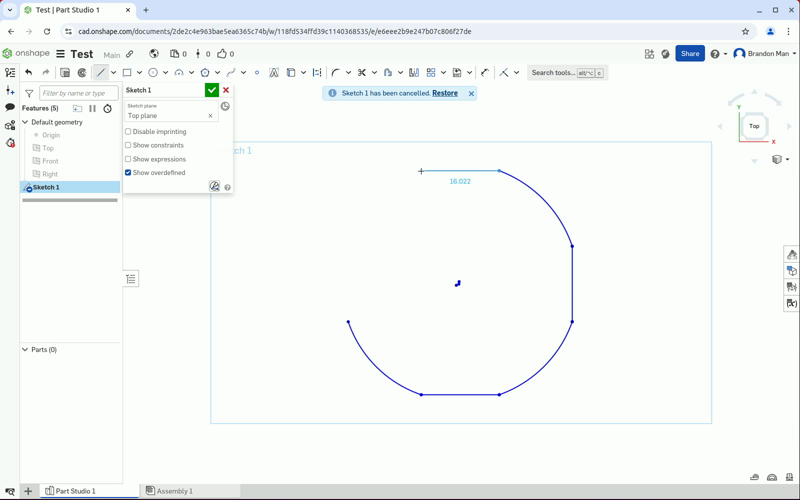
key_up(shift)
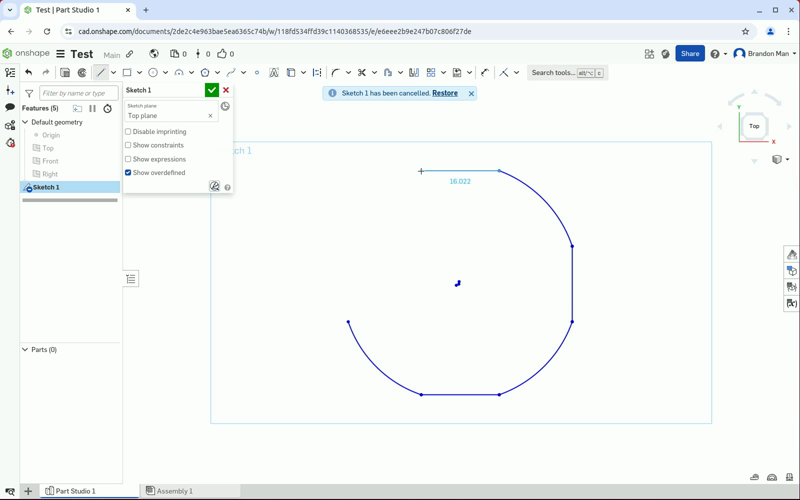
key(esc)
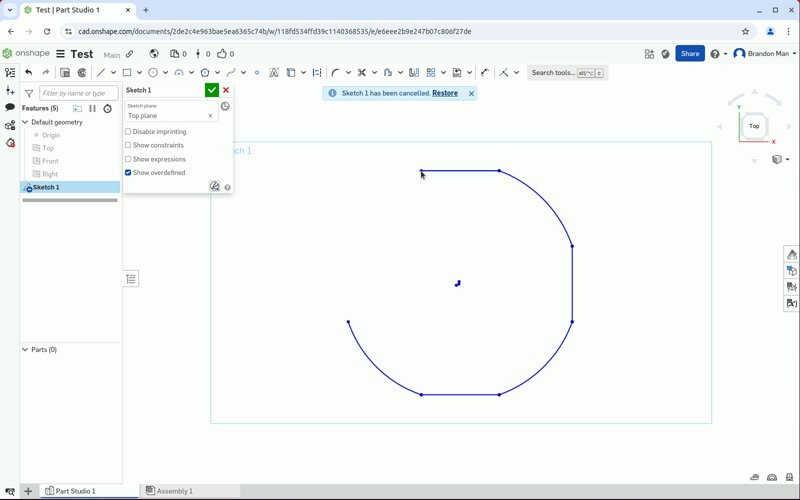
key(a)
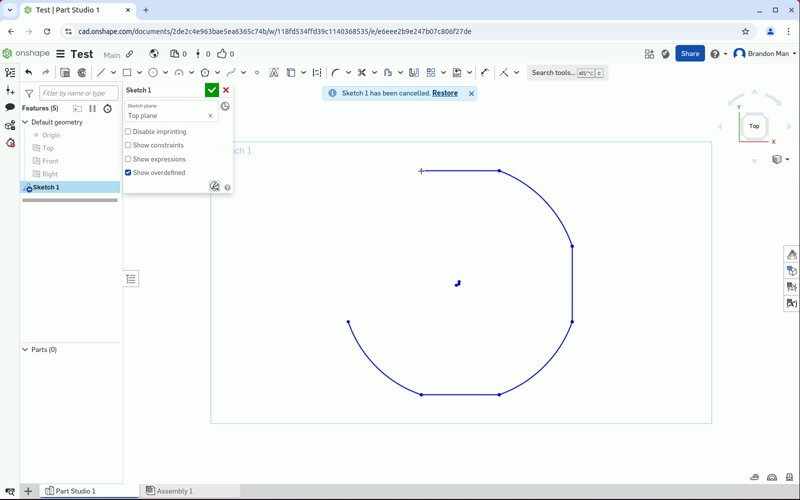
mouse_move(421, 170)
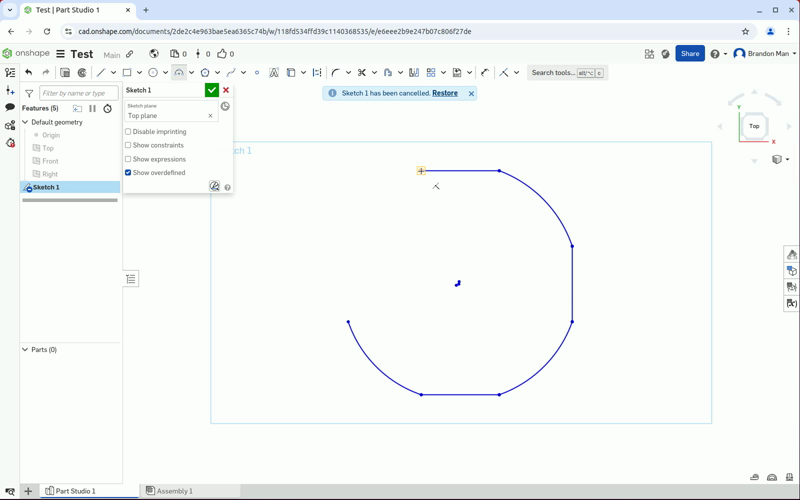
click(421, 170)
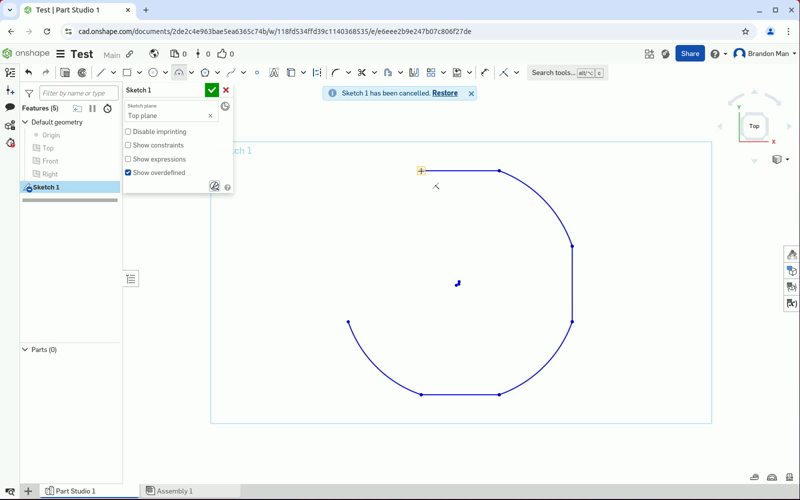
key_down(shift)
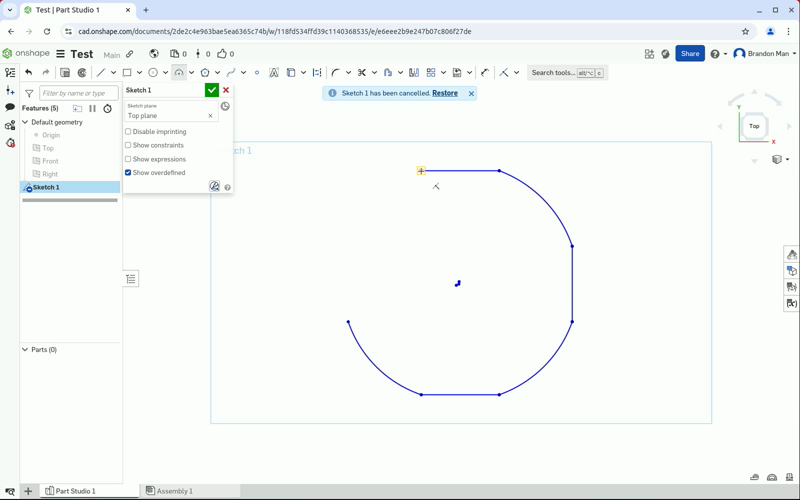
mouse_move(348, 246)
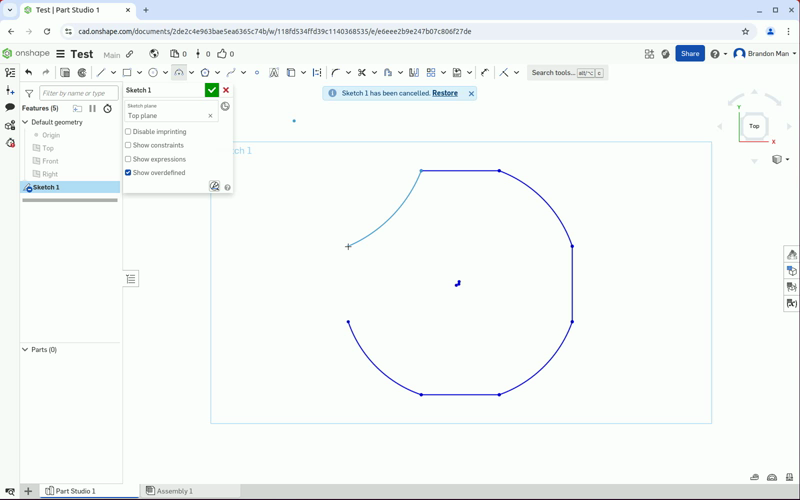
click(348, 246)
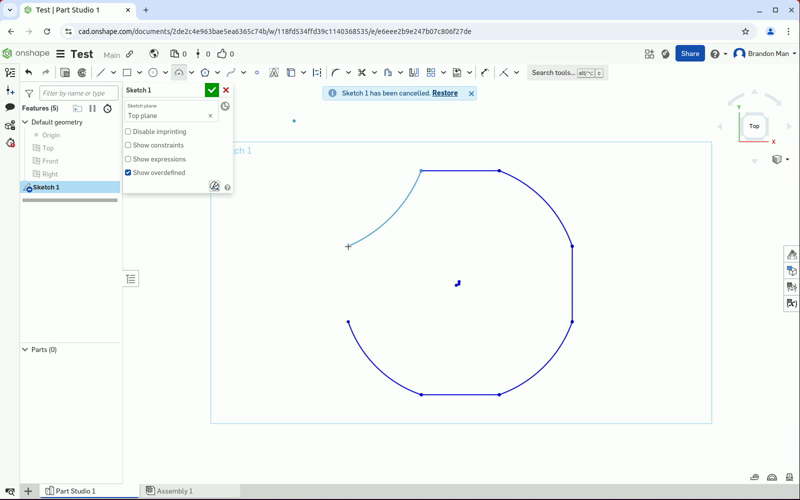
mouse_move(376, 200)
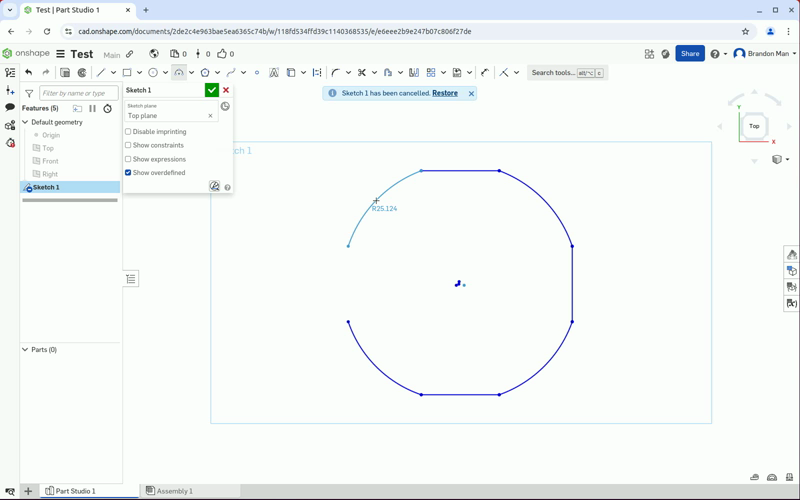
click(376, 200)
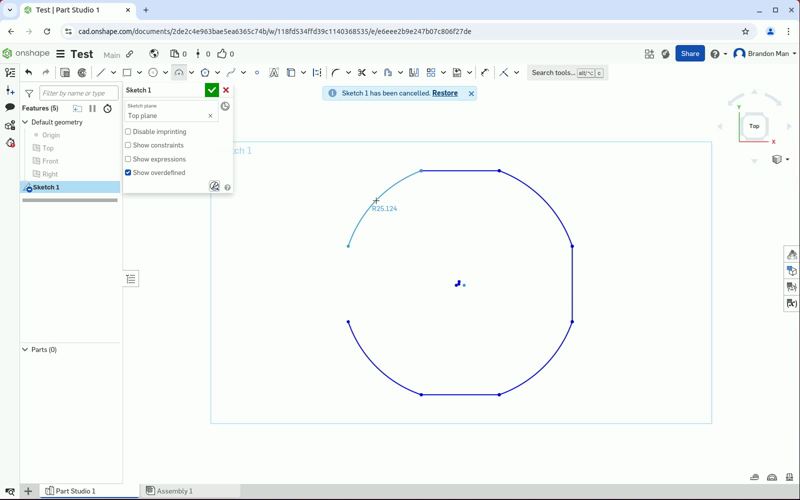
key_up(shift)
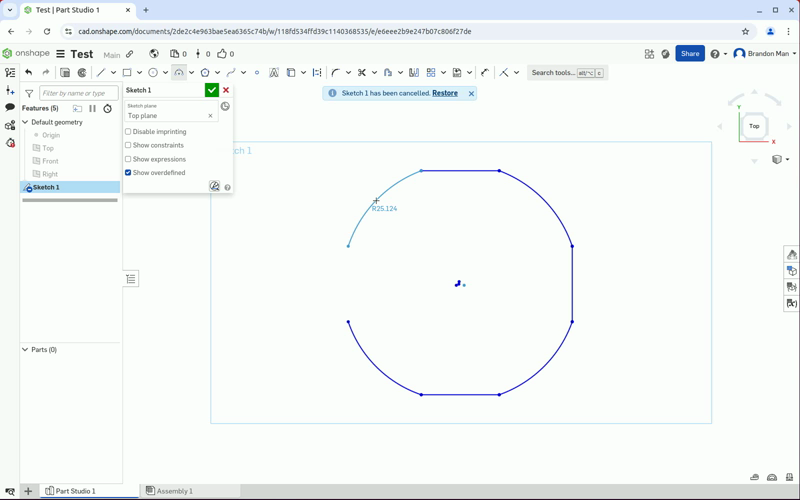
key(esc)
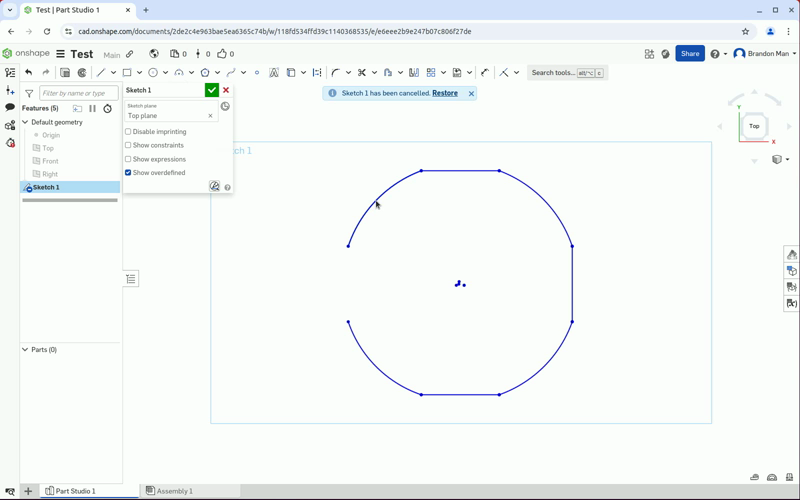
key(l)
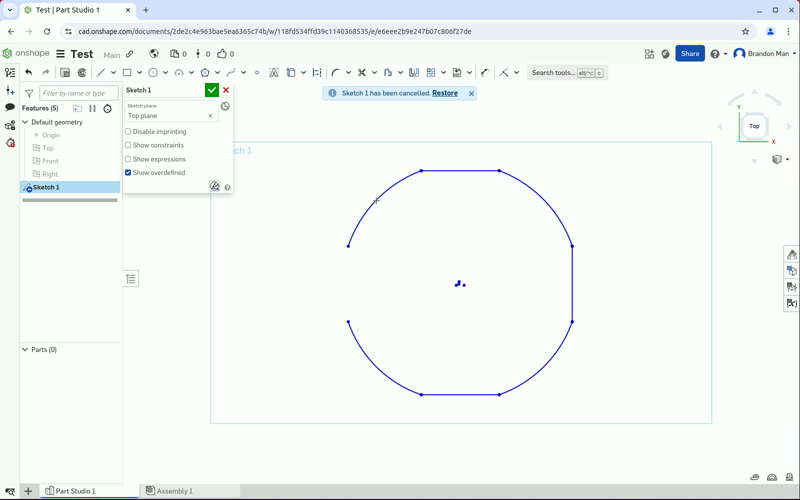
mouse_move(348, 246)
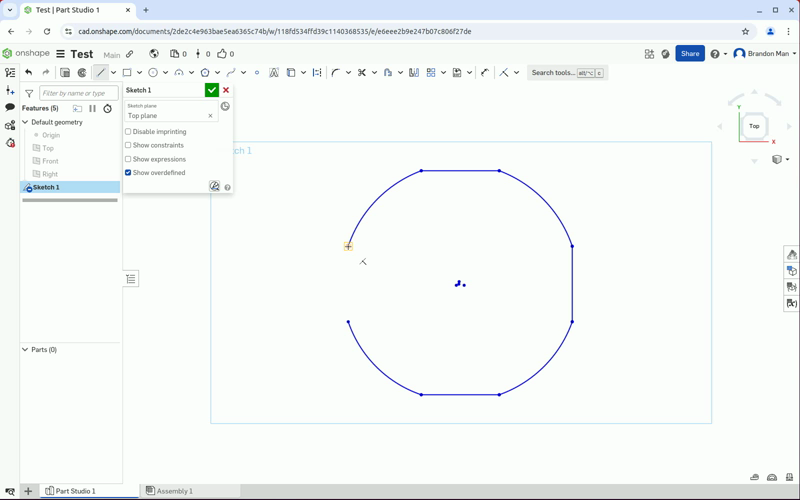
click(348, 246)
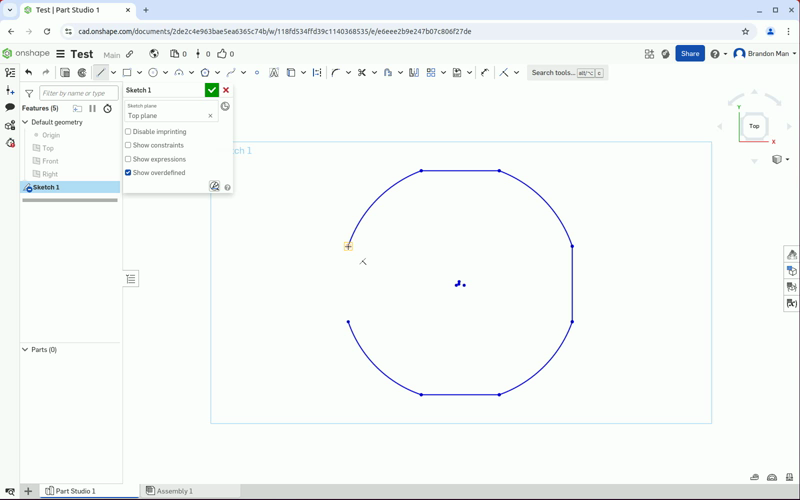
key_down(shift)
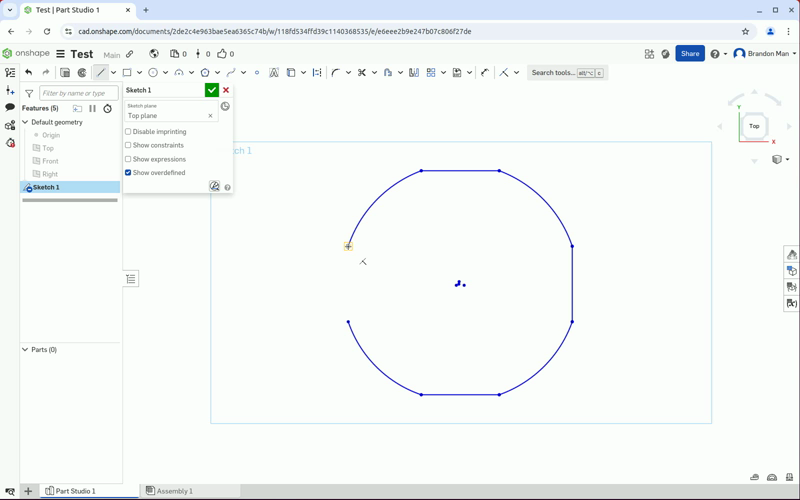
mouse_move(348, 321)
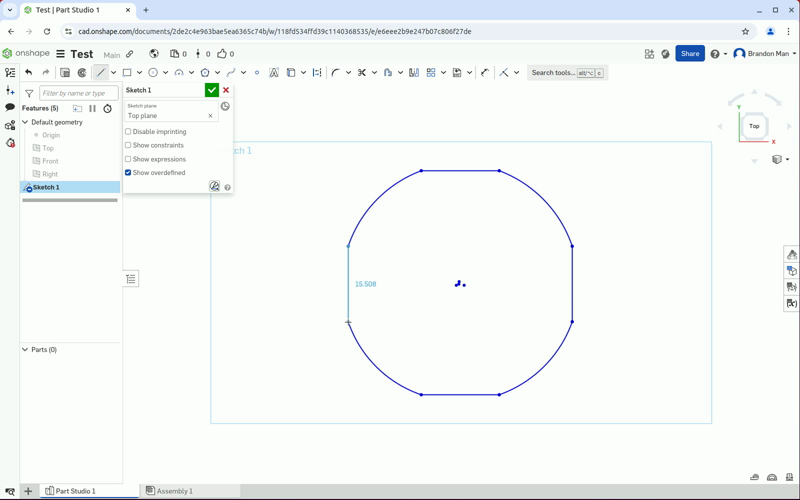
key_up(shift)
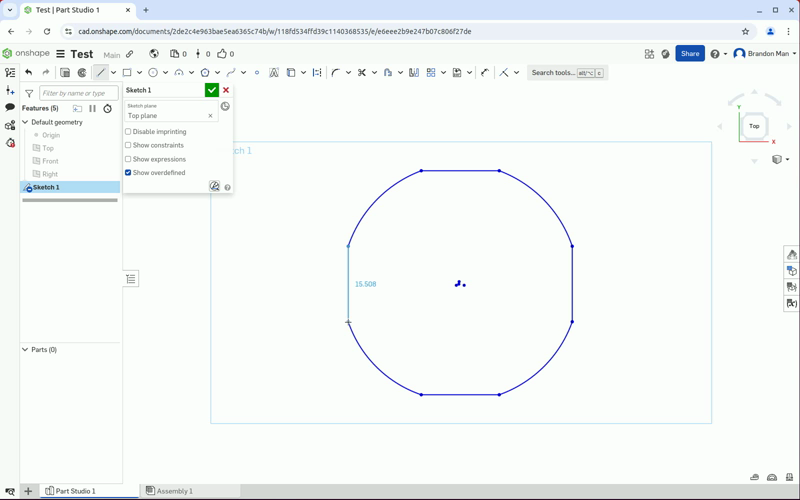
click(348, 321)
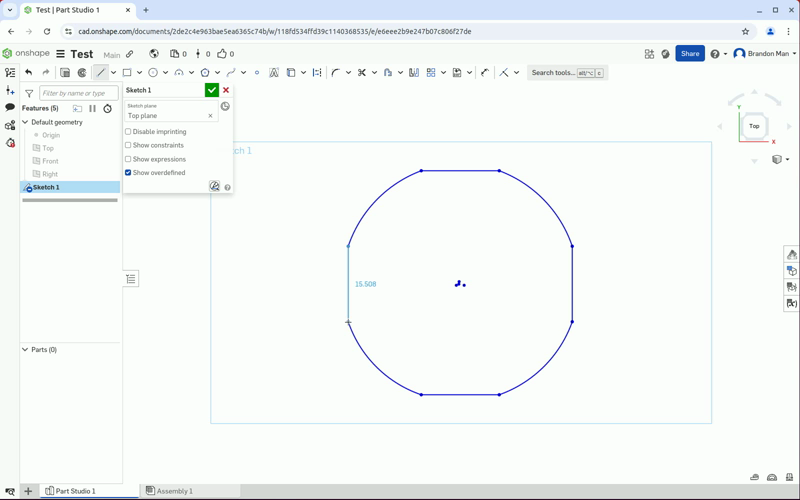
key(esc)
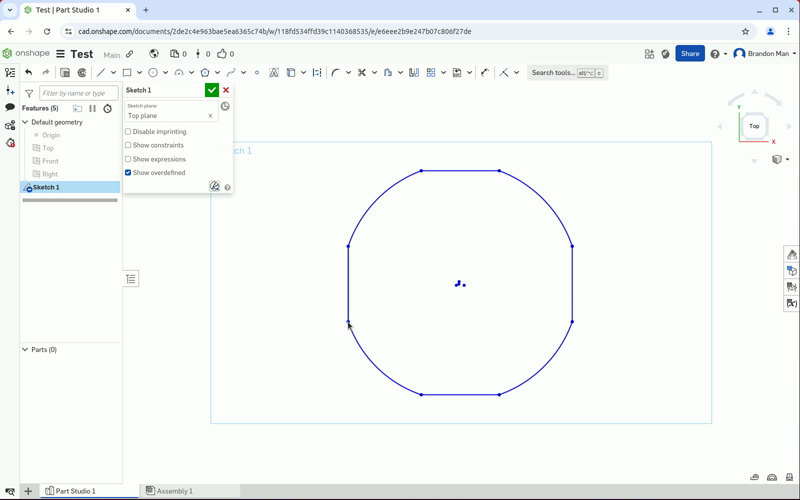
mouse_move(438, 309)
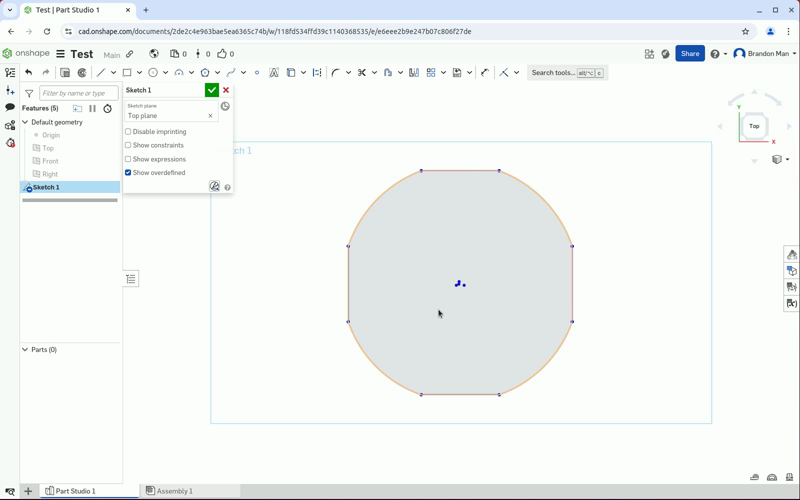
click(438, 309)
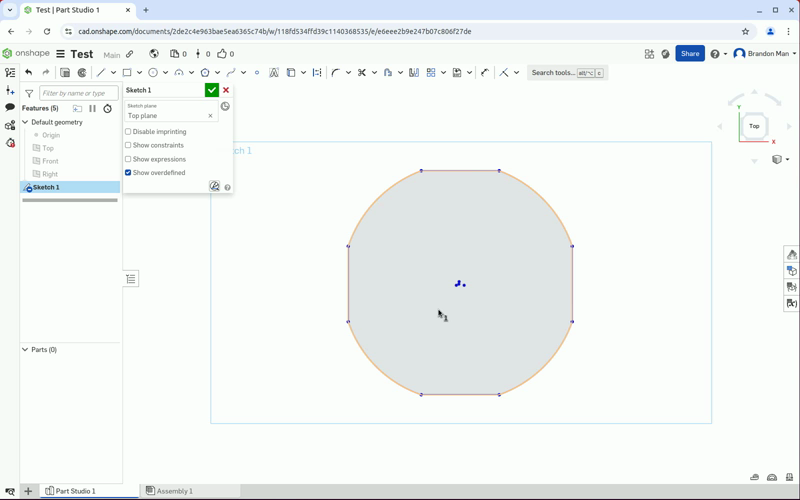
mouse_move(73, 352)
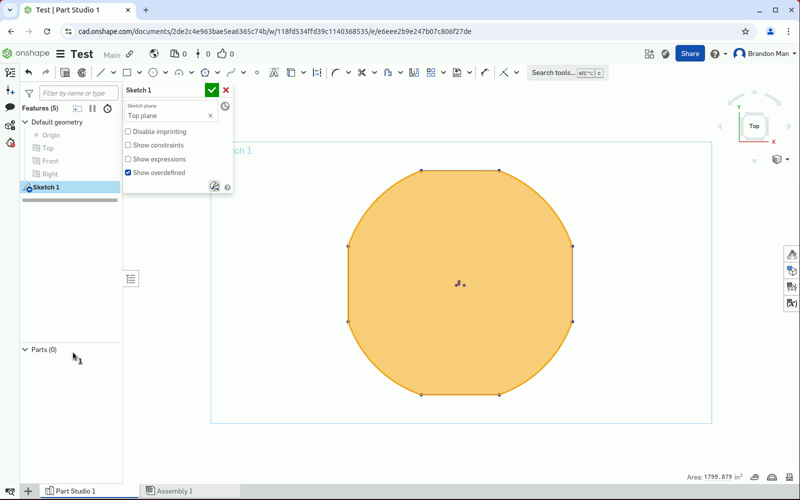
key(shift+y)
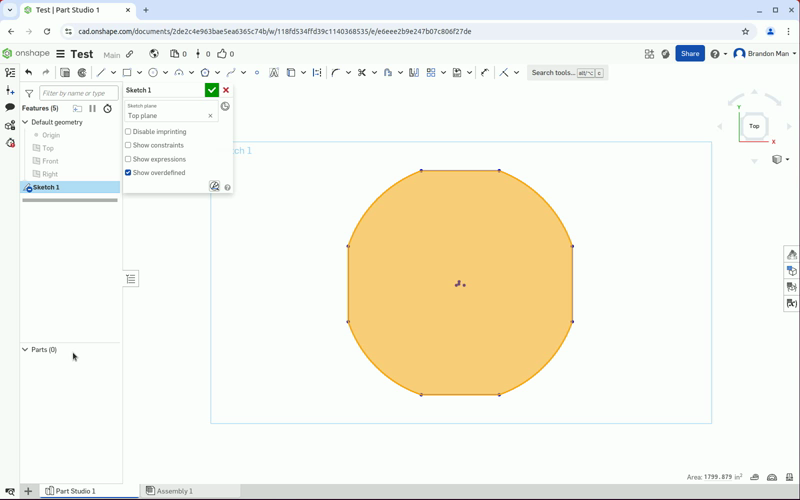
key(shift+e)
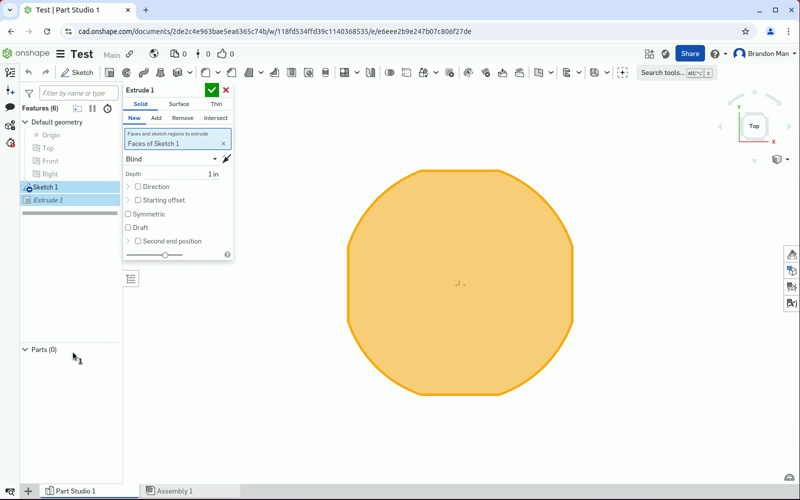
mouse_move(143, 106)
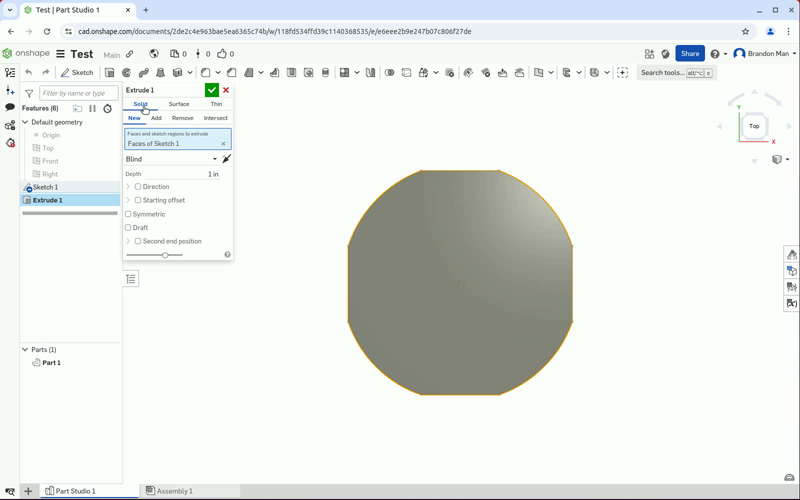
click(143, 106)
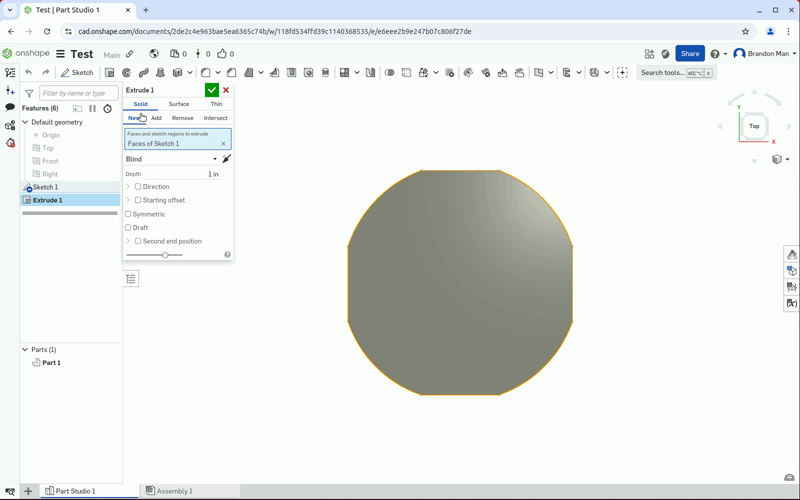
mouse_move(137, 120)
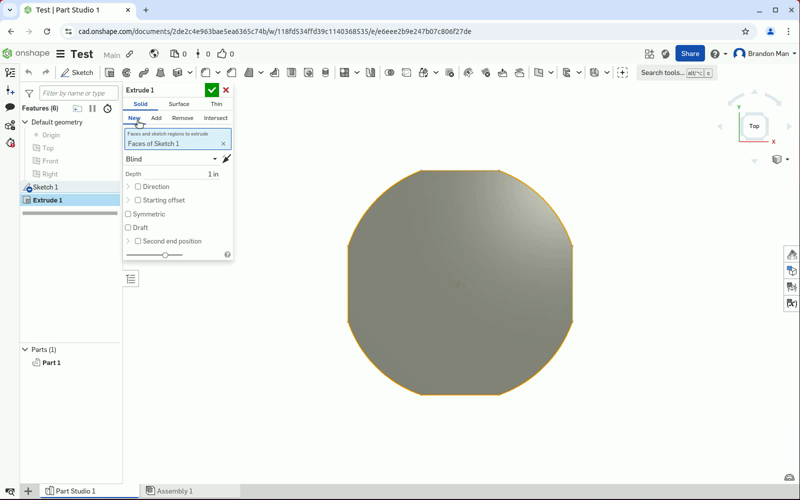
click(137, 120)
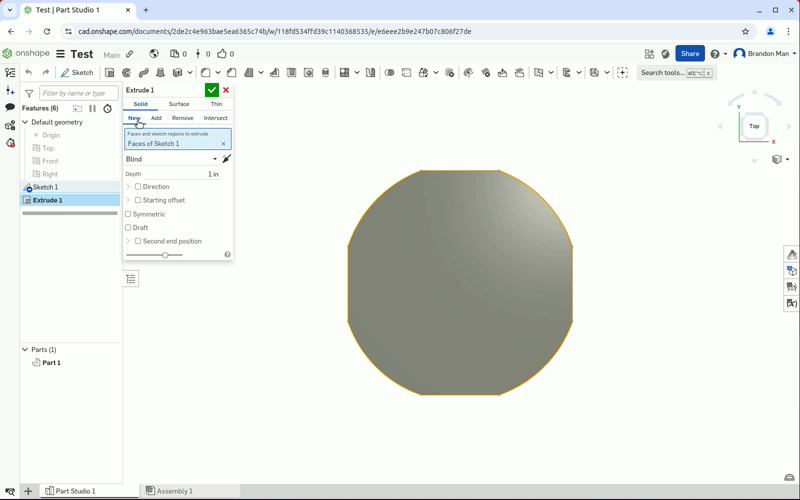
key(tab, 4)
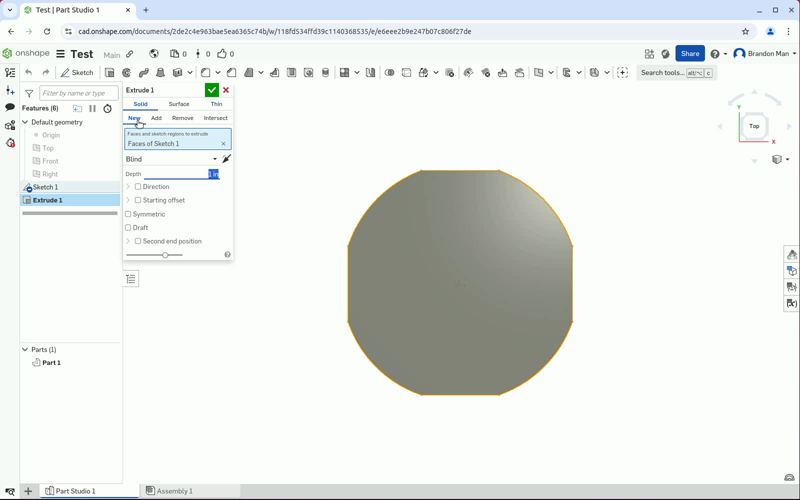
text(18.535)
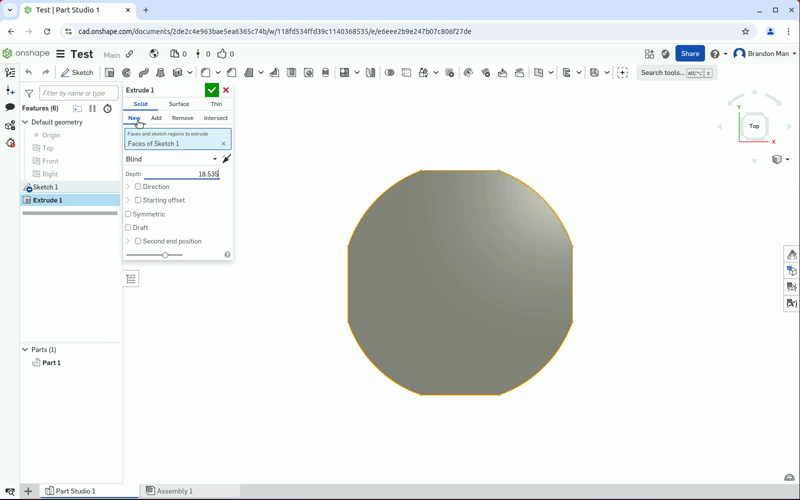
key(enter)
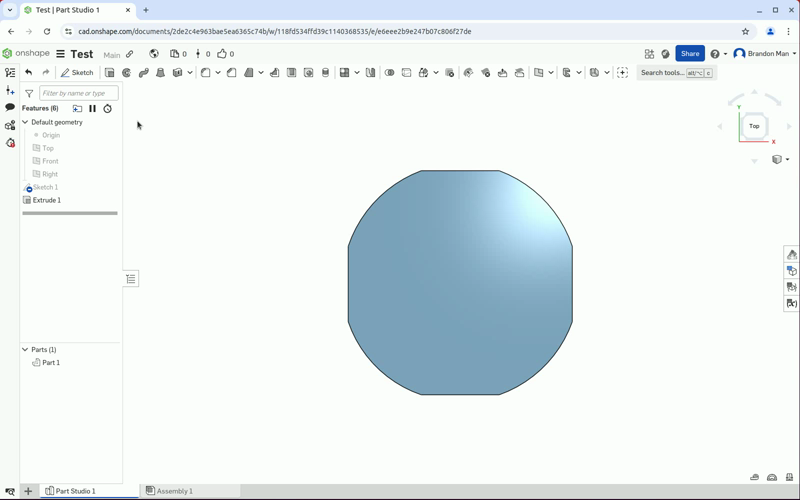
key(shift+h)
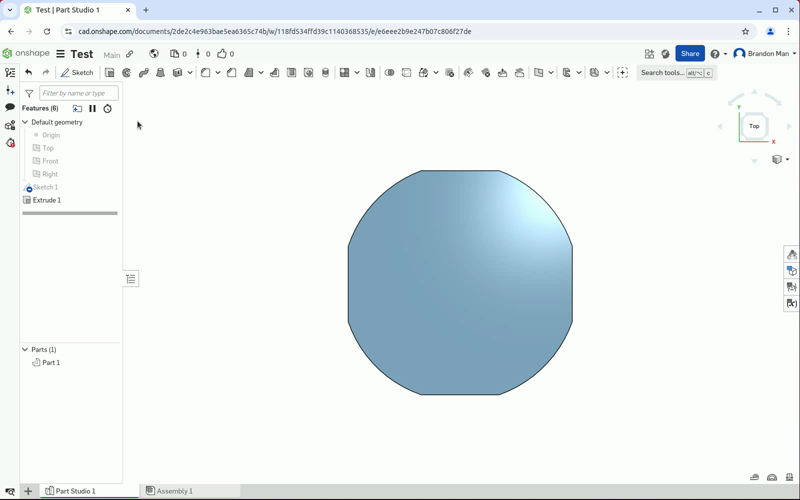
key(shift+h)
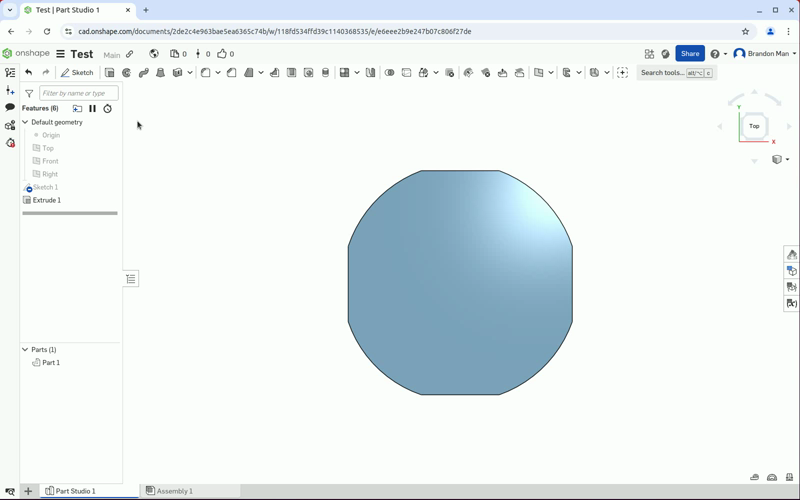
mouse_move(73, 189)
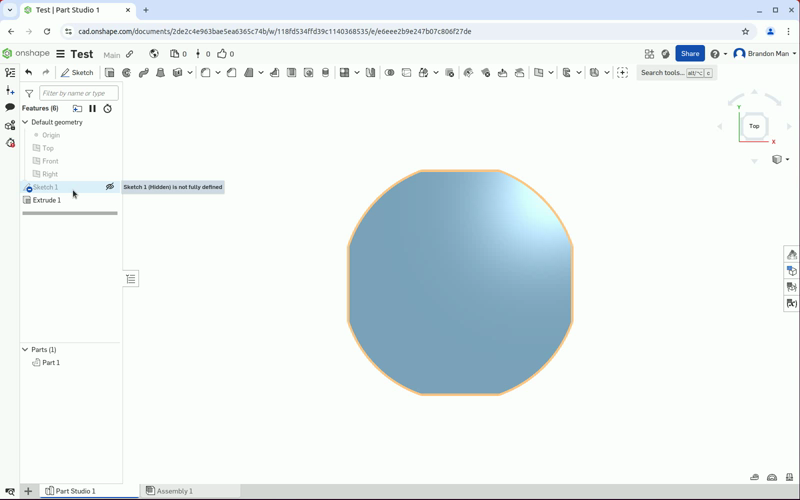
click(73, 189)
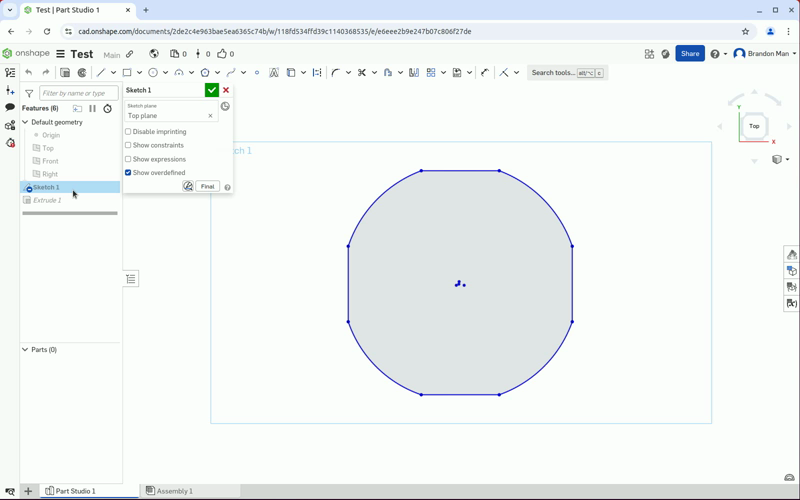
mouse_move(229, 92)
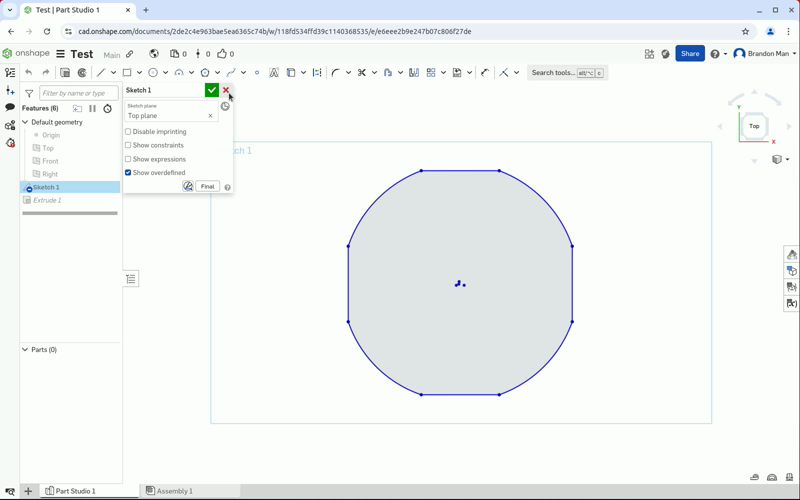
click(229, 92)
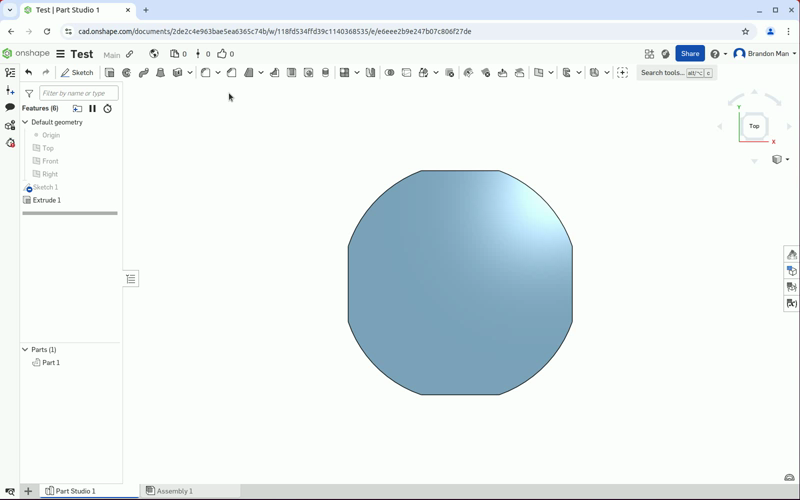
mouse_move(73, 352)
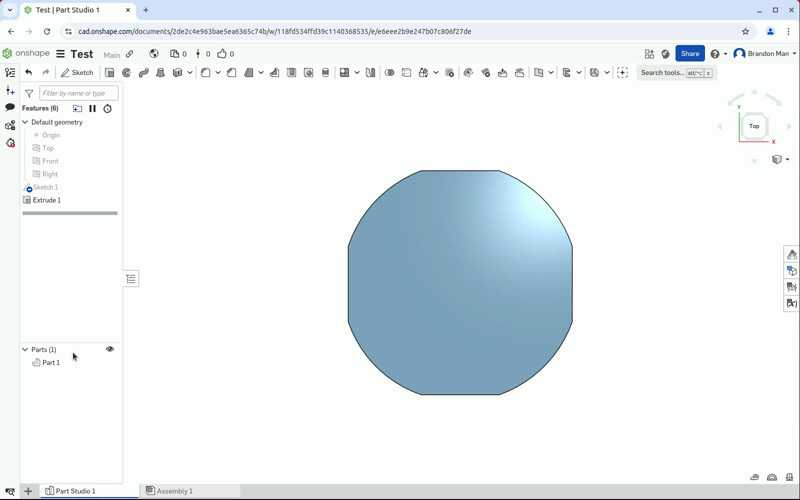
key(y)
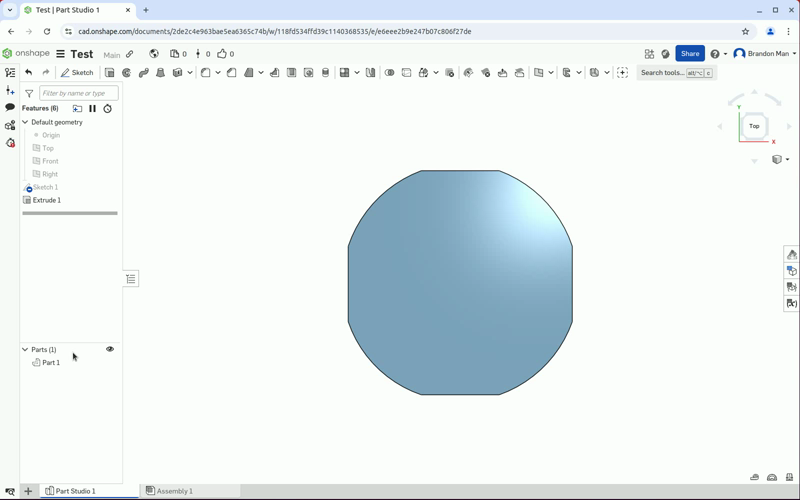
key(shift+p)
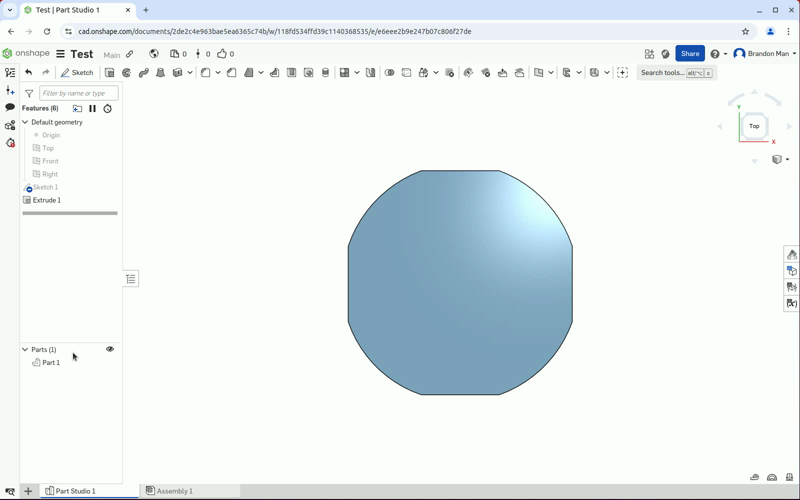
key(space)
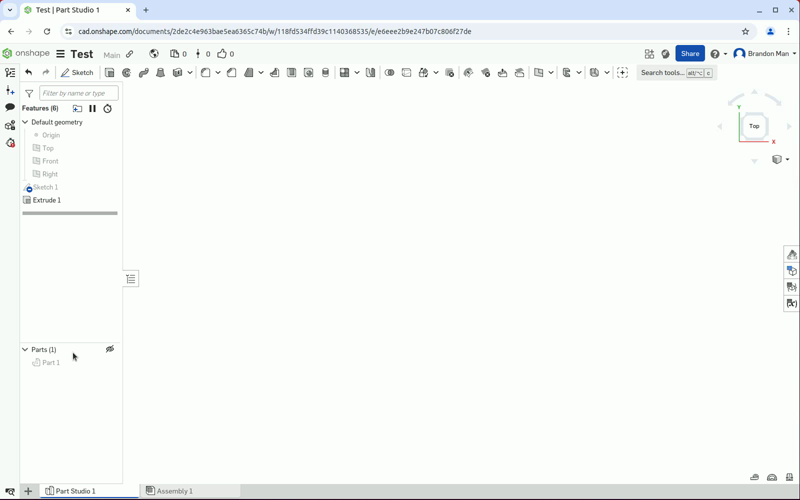
key_down(shift)
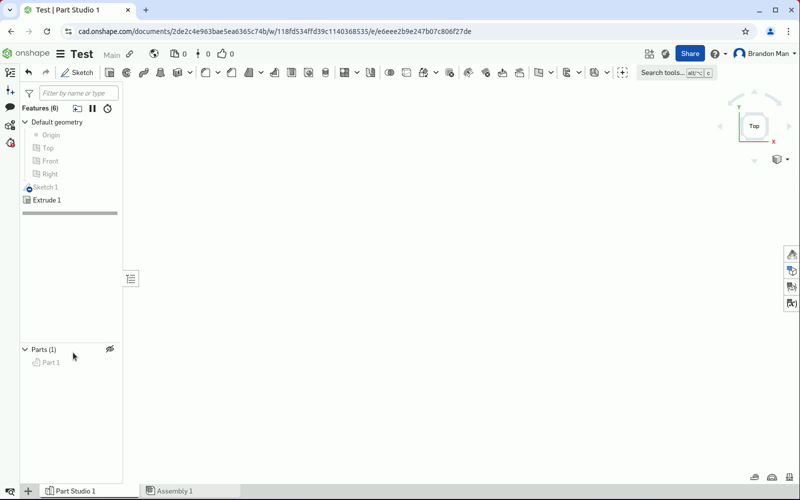
key(up)
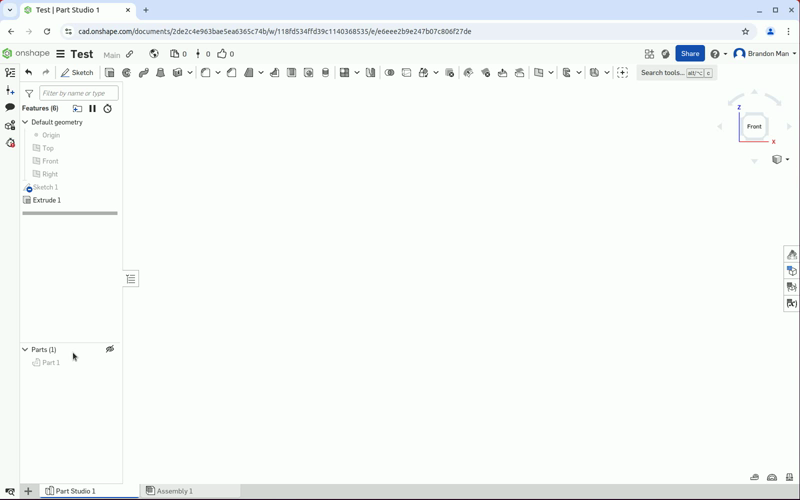
key_up(shift)
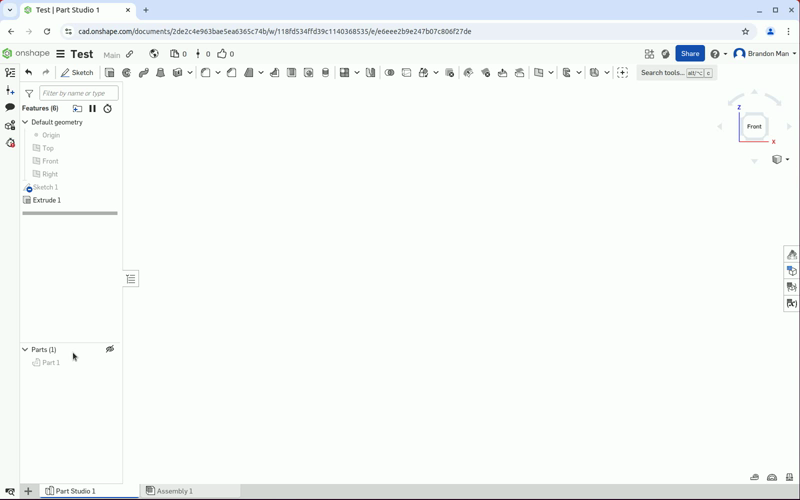
mouse_move(73, 352)
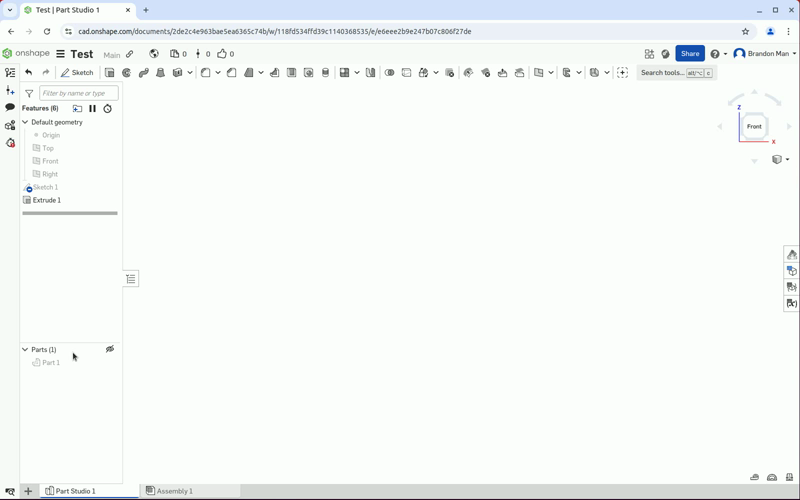
key(shift+y)
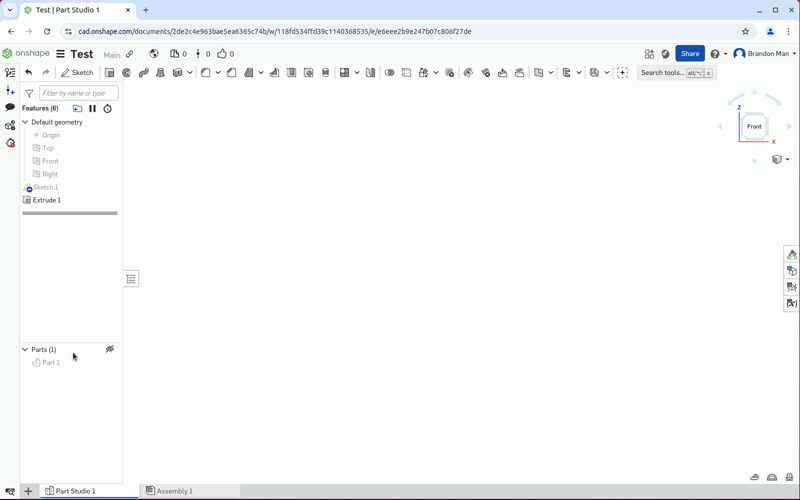
key(shift+s)
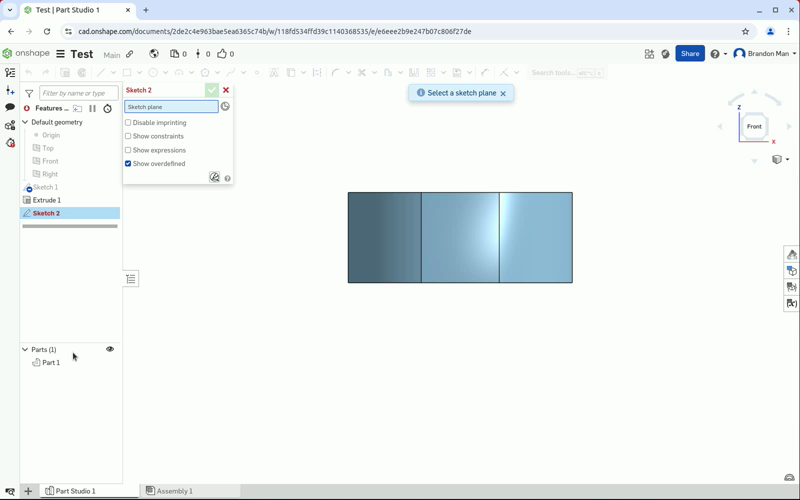
mouse_move(73, 163)
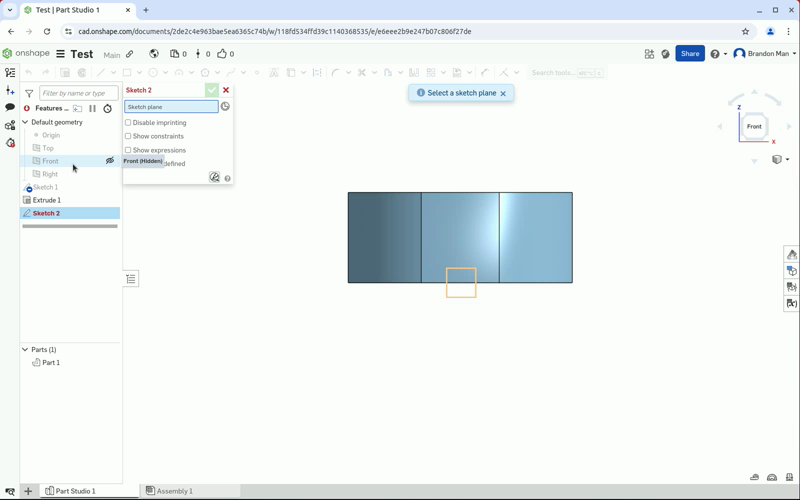
click(73, 163)
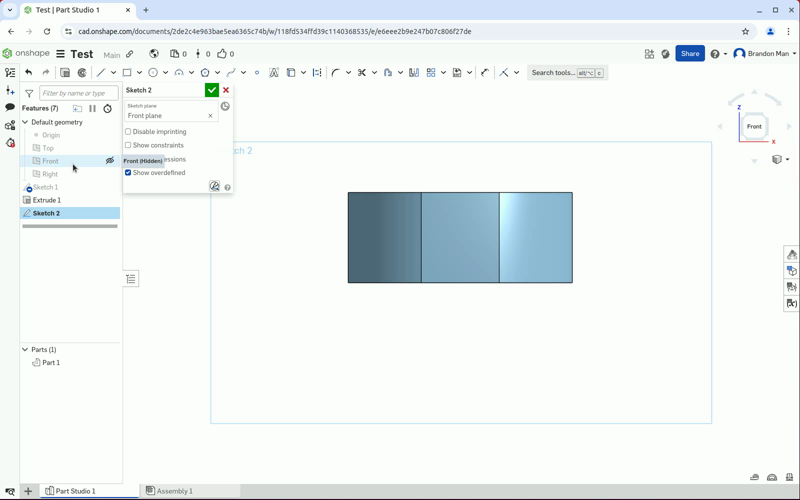
mouse_move(73, 352)
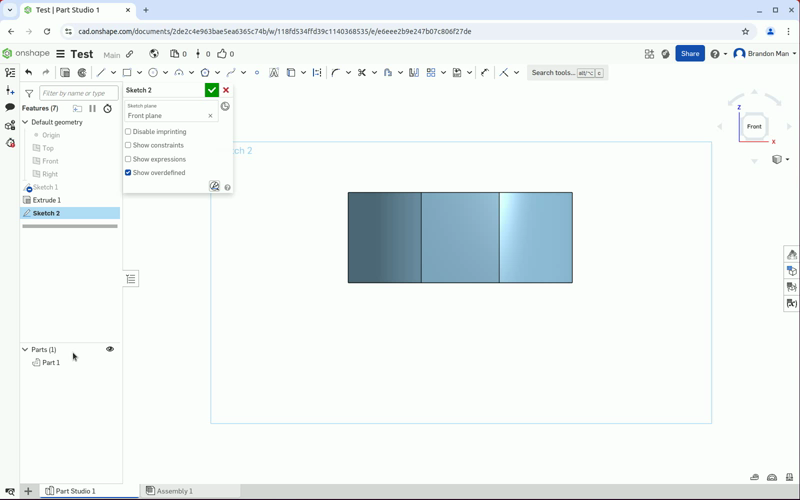
key(y)
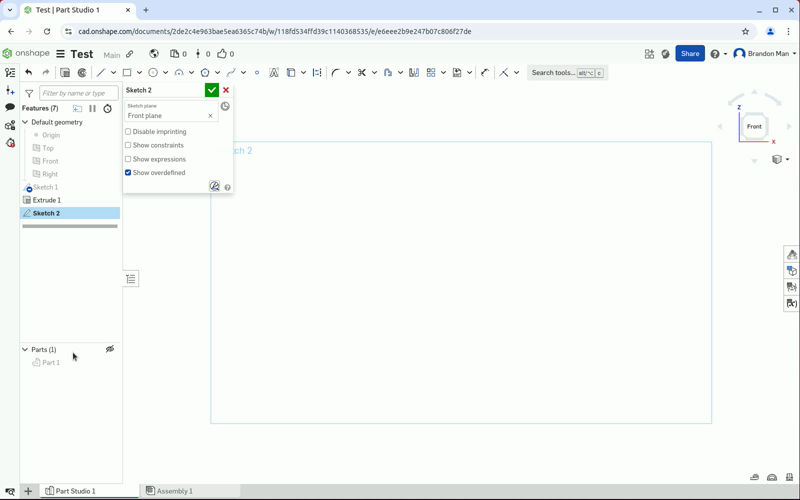
key(l)
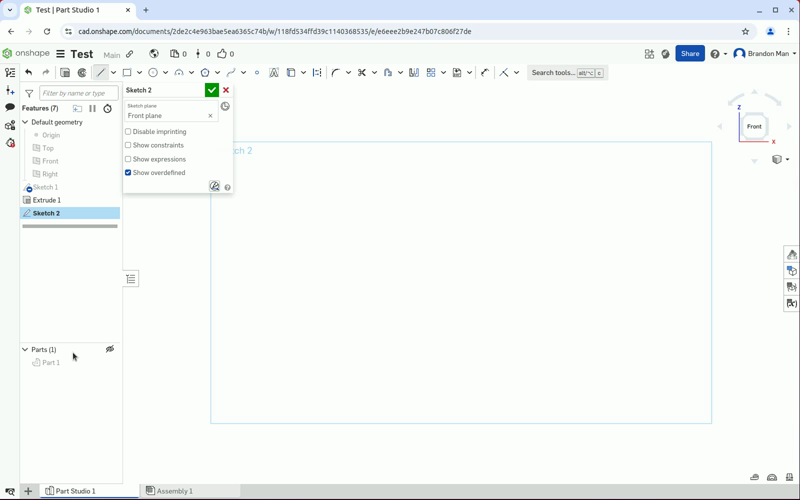
key_down(shift)
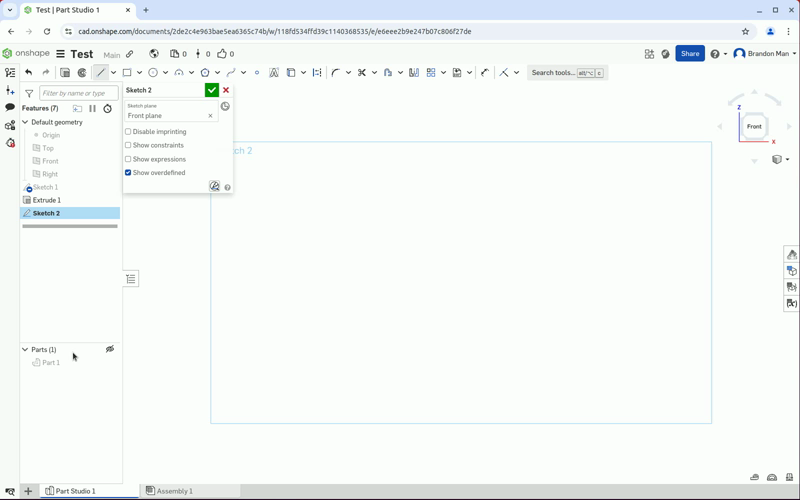
mouse_move(348, 255)
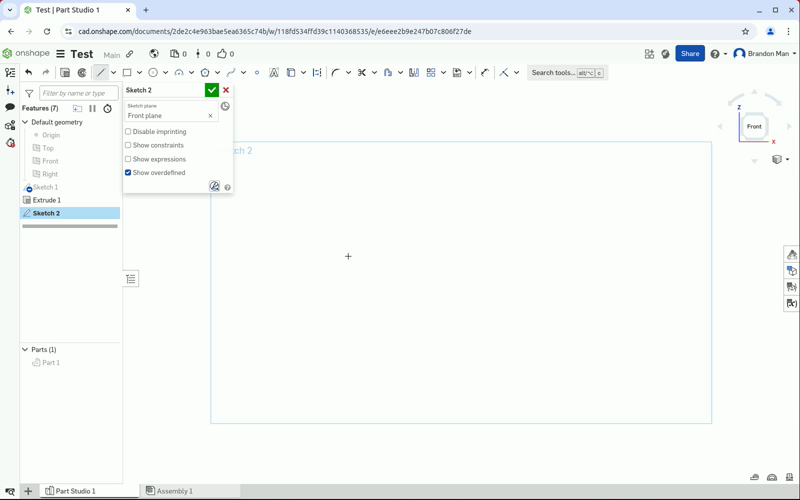
click(348, 255)
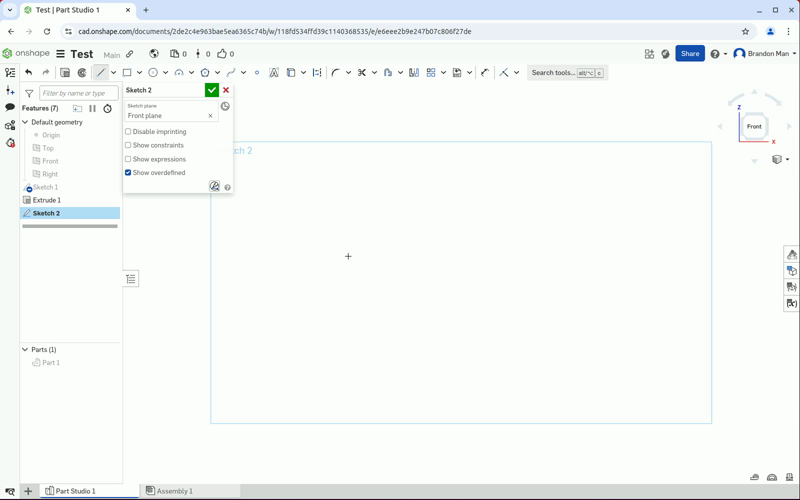
key_up(shift)
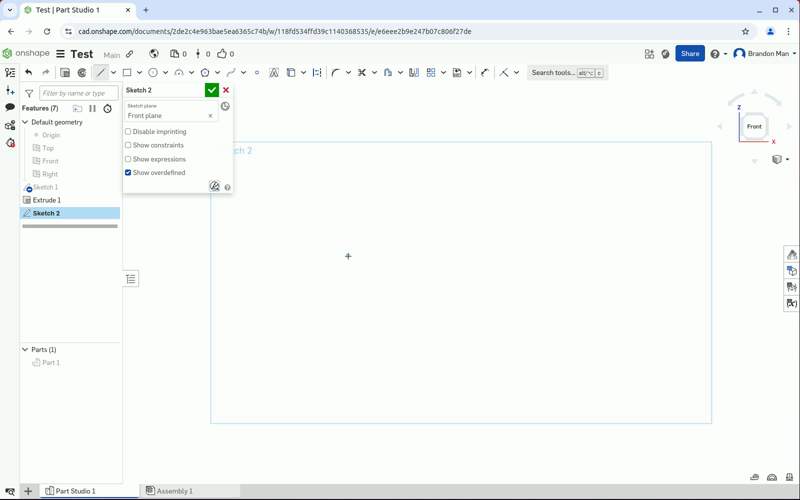
key_down(shift)
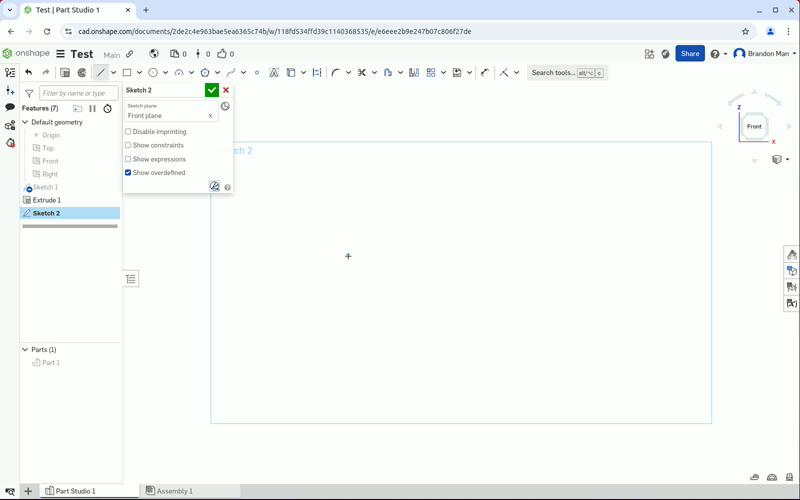
mouse_move(536, 255)
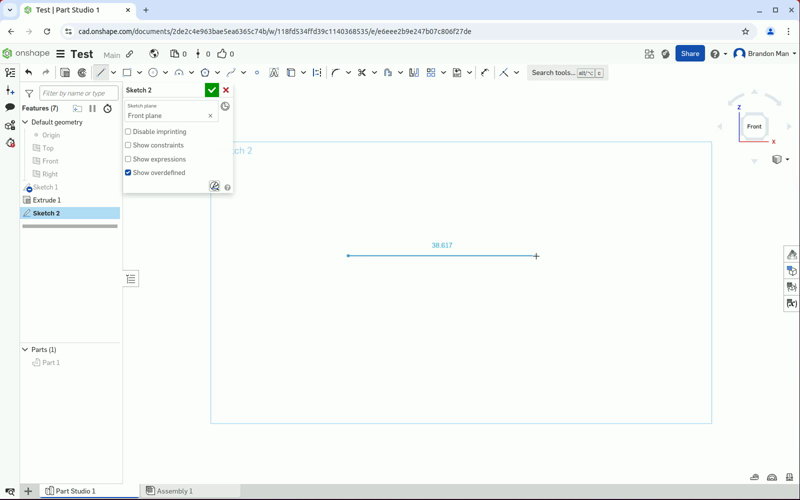
click(536, 255)
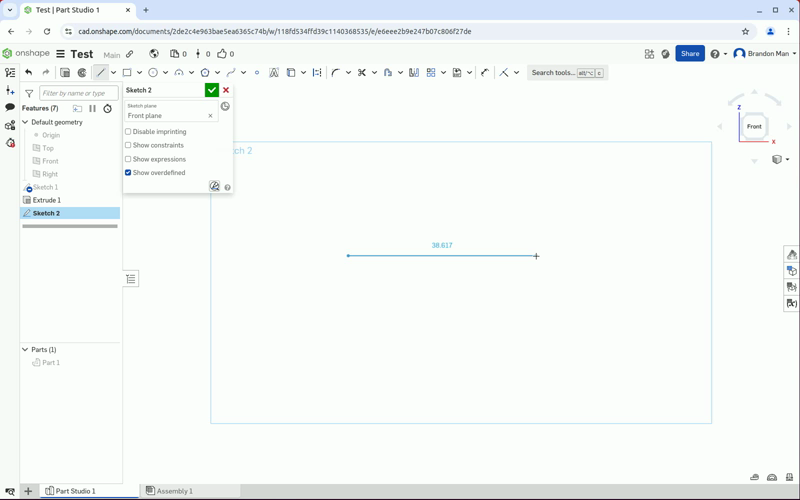
key_up(shift)
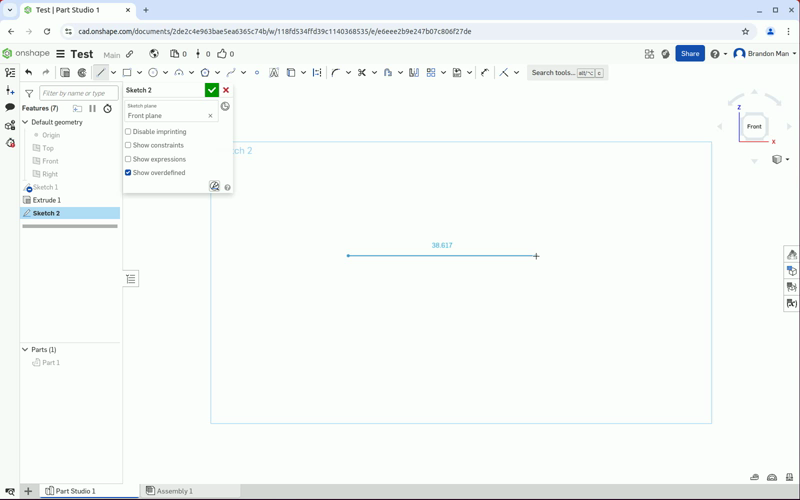
key_down(shift)
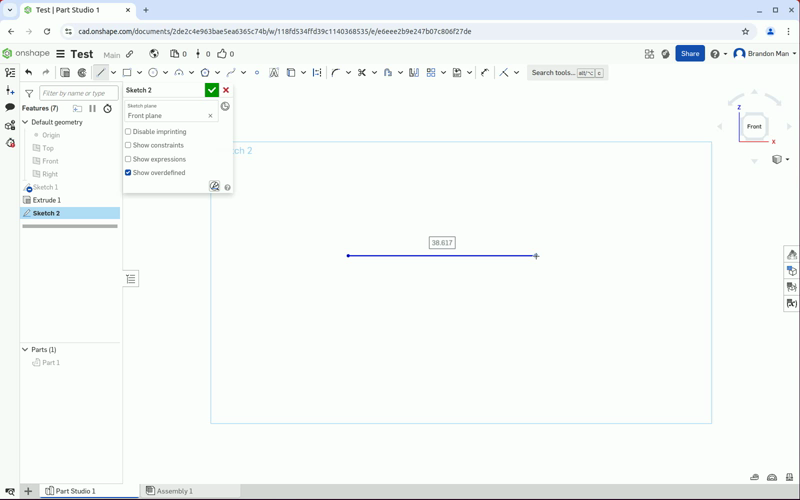
mouse_move(566, 255)
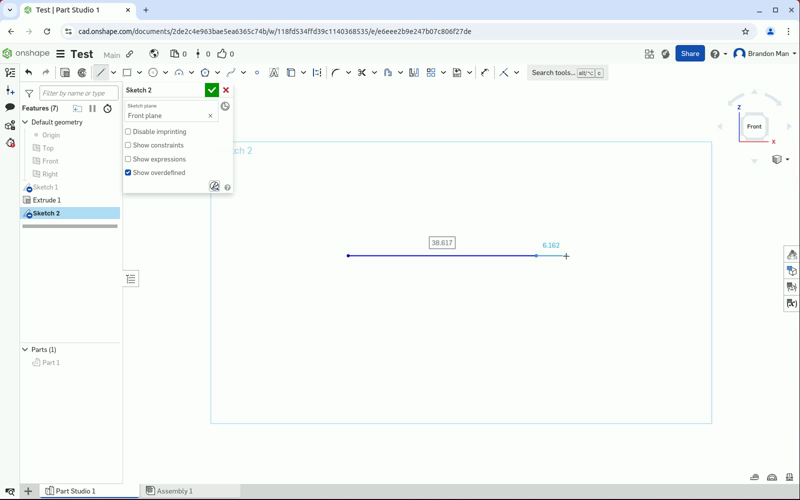
mouse_move(536, 218)
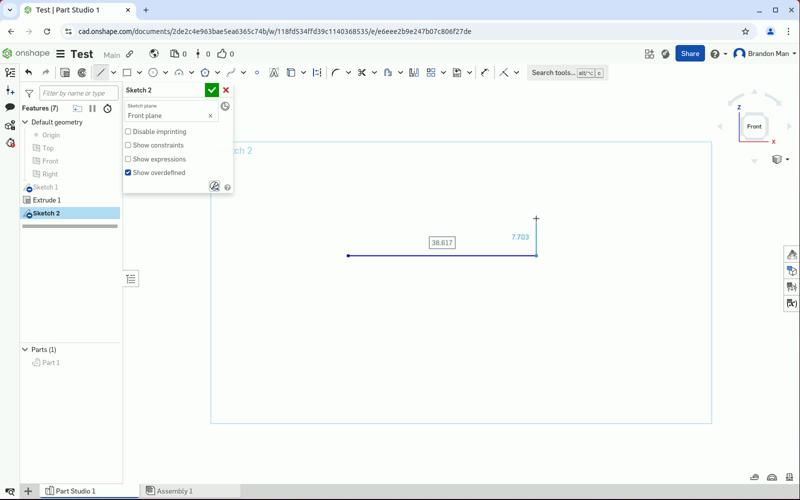
click(536, 218)
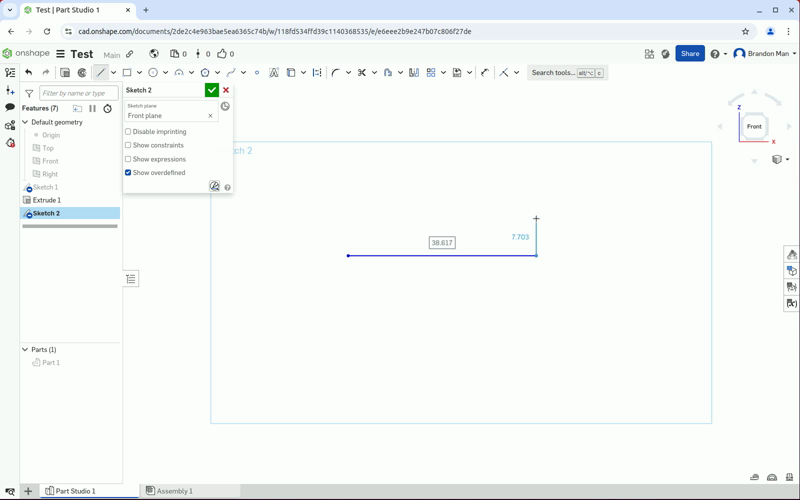
key_up(shift)
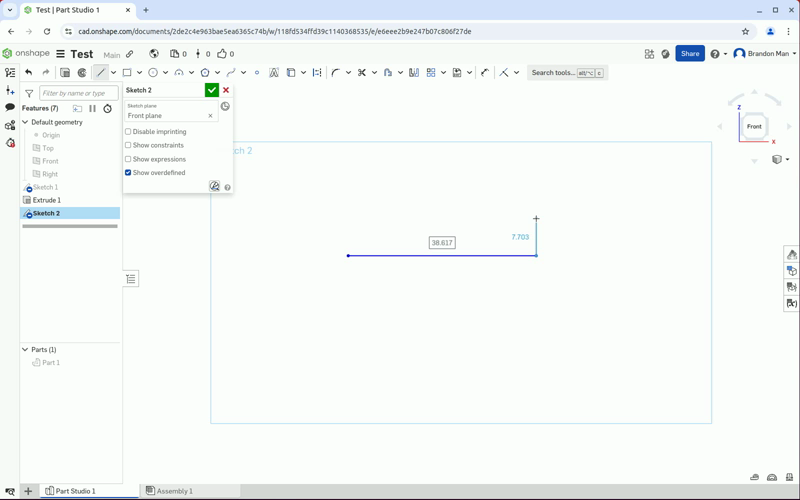
key_down(shift)
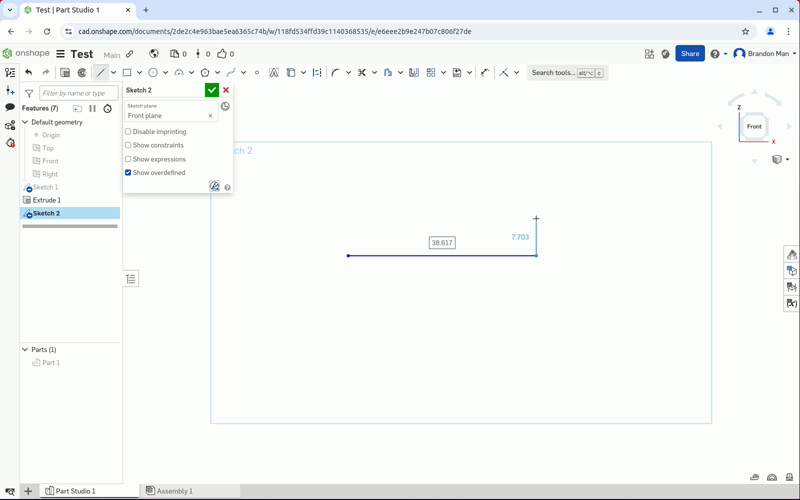
mouse_move(348, 218)
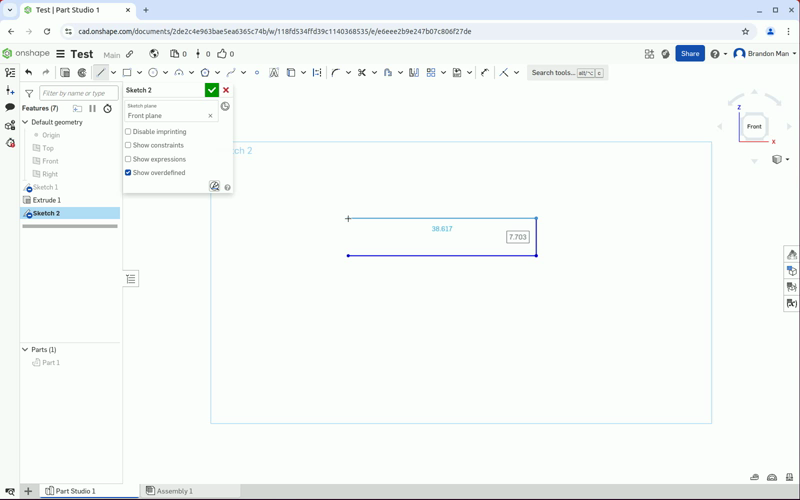
click(348, 218)
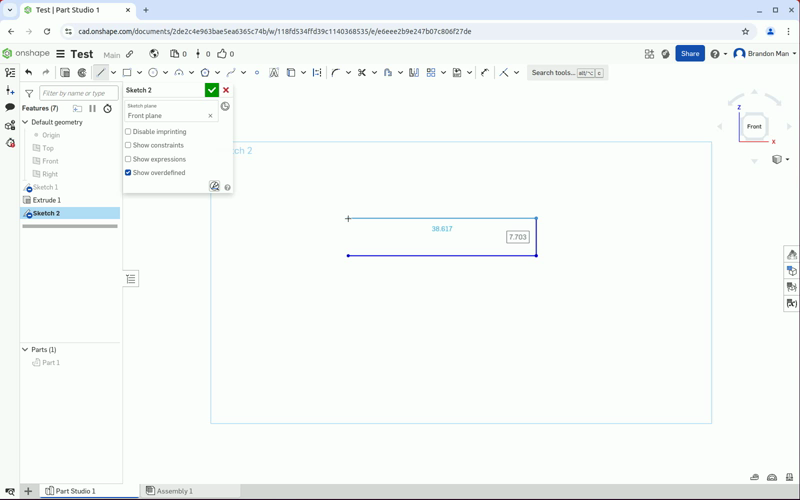
key_up(shift)
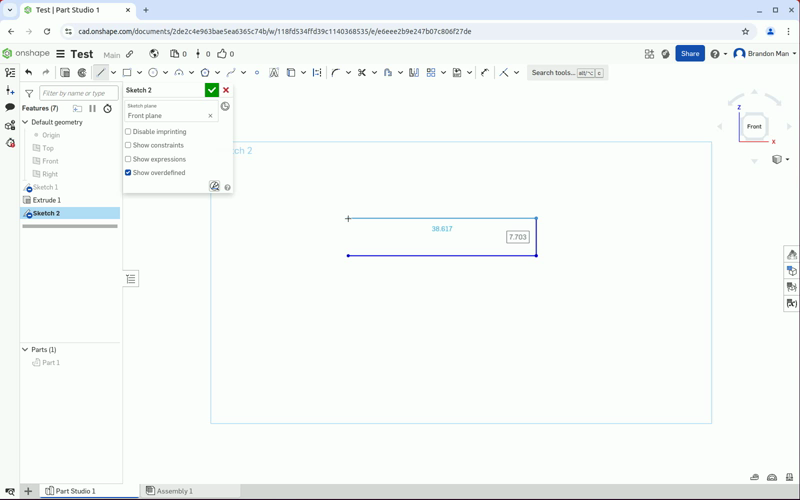
mouse_move(378, 218)
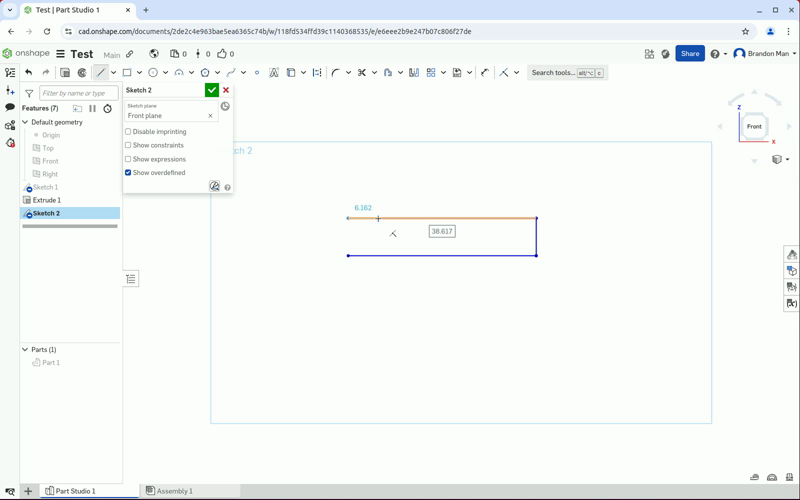
key_down(shift)
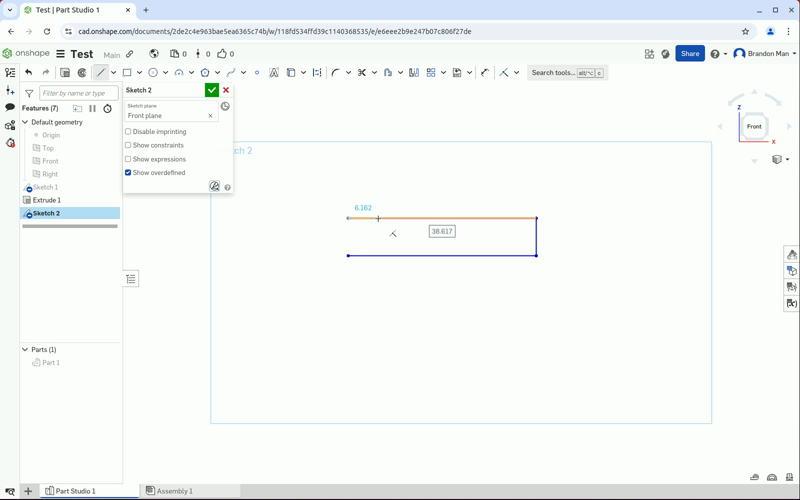
mouse_move(348, 255)
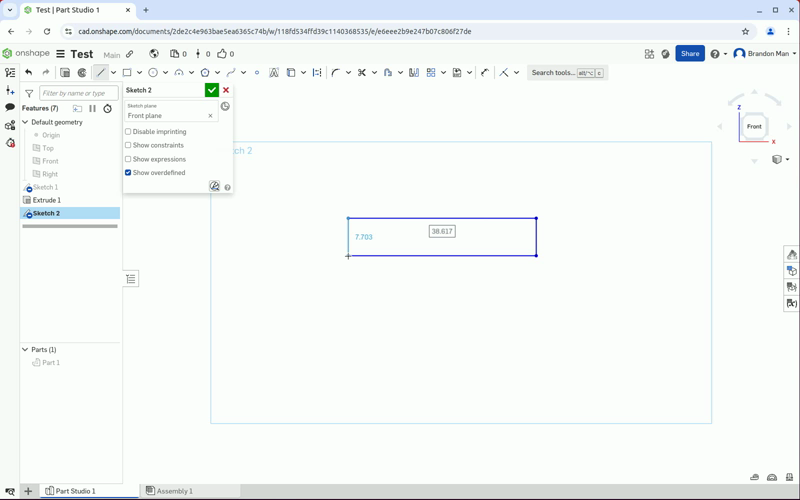
key_up(shift)
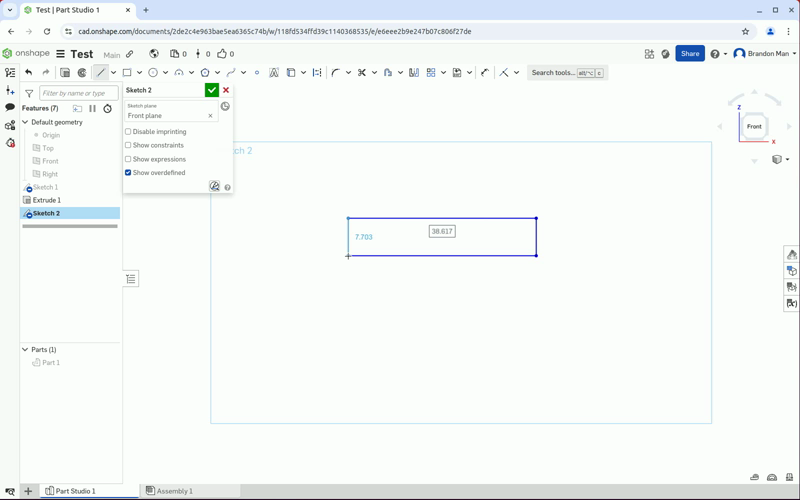
click(348, 255)
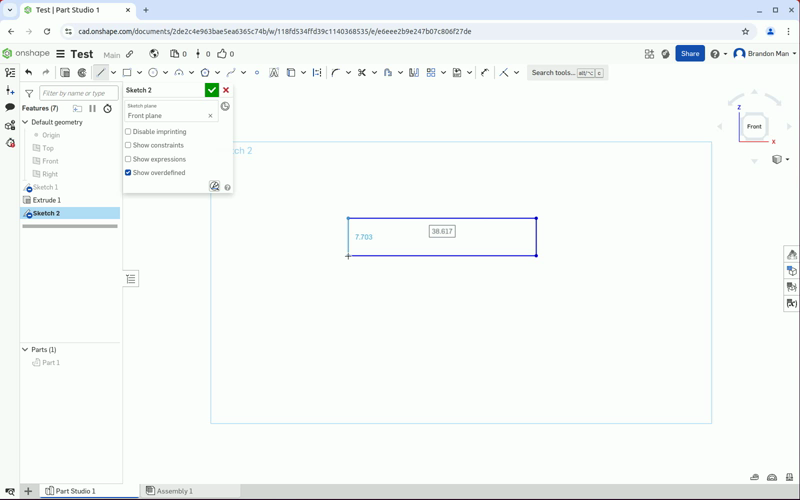
key(esc)
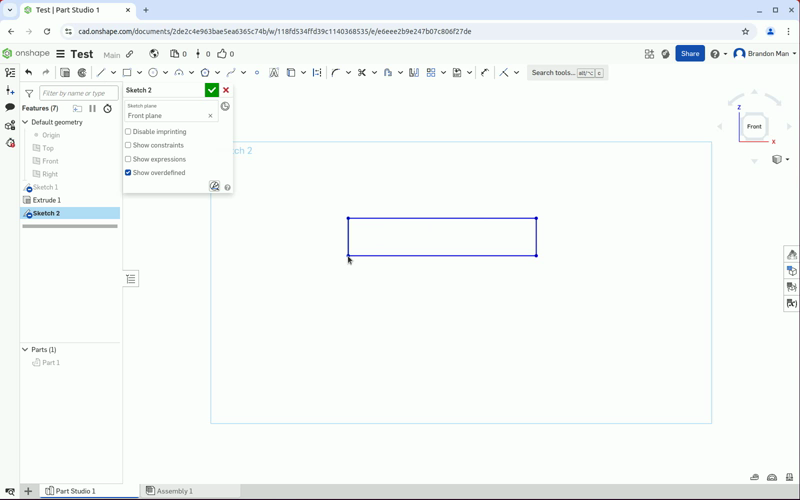
mouse_move(501, 245)
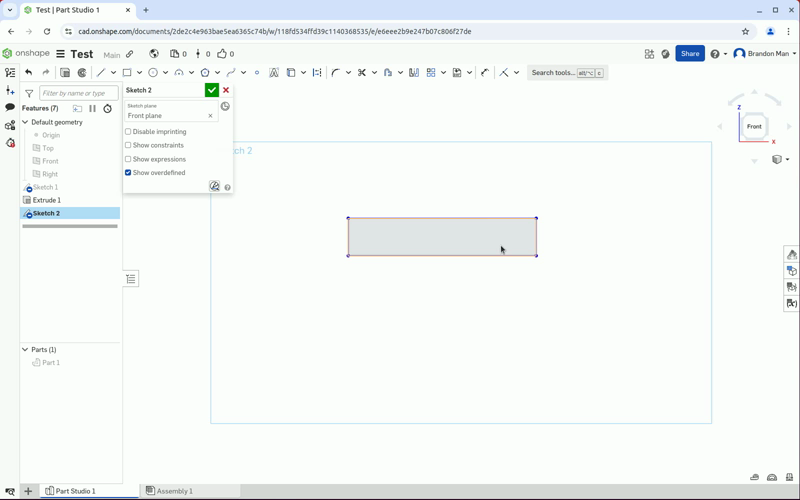
click(501, 245)
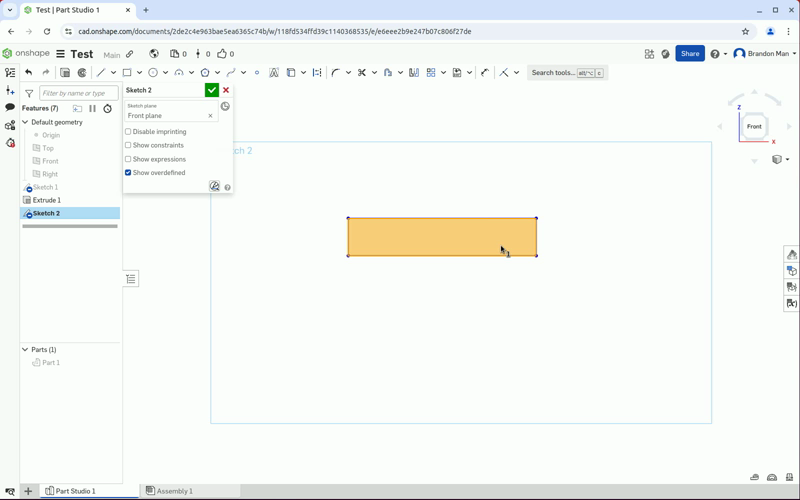
mouse_move(73, 352)
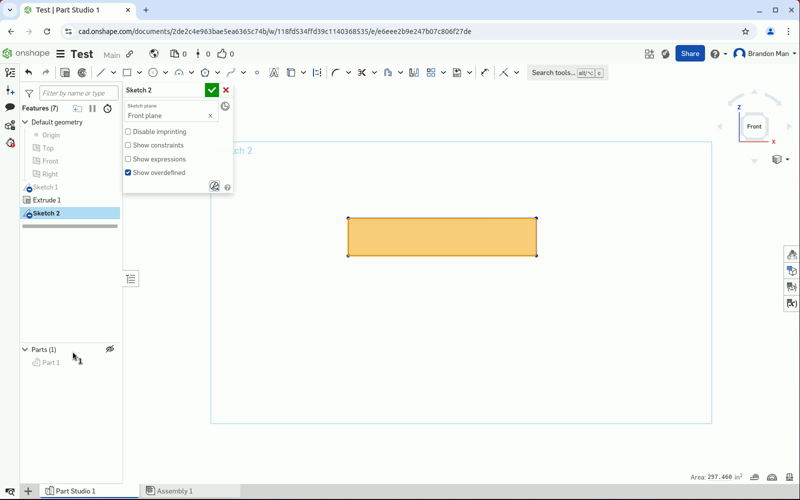
key(shift+y)
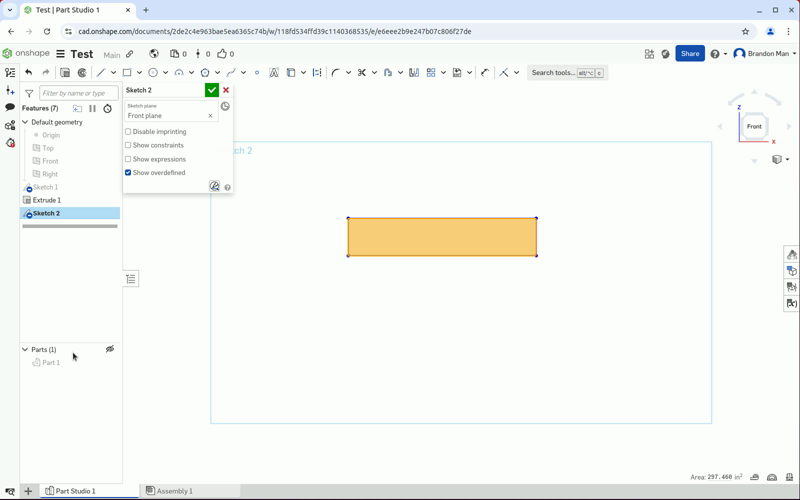
key(shift+e)
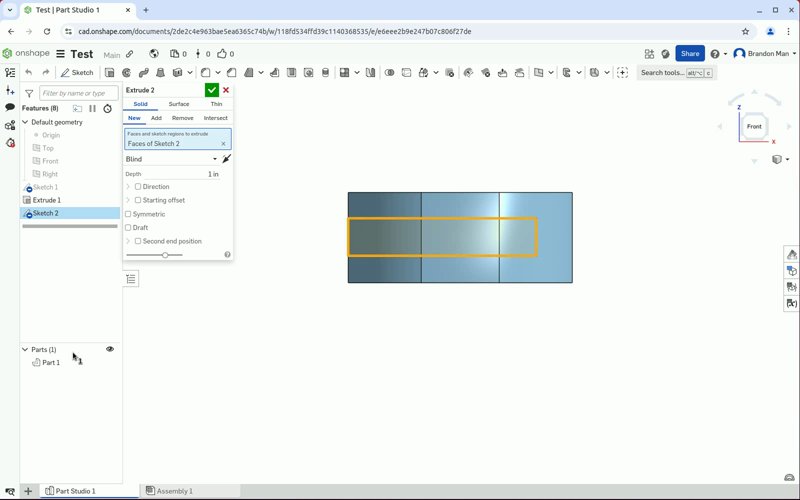
mouse_move(143, 106)
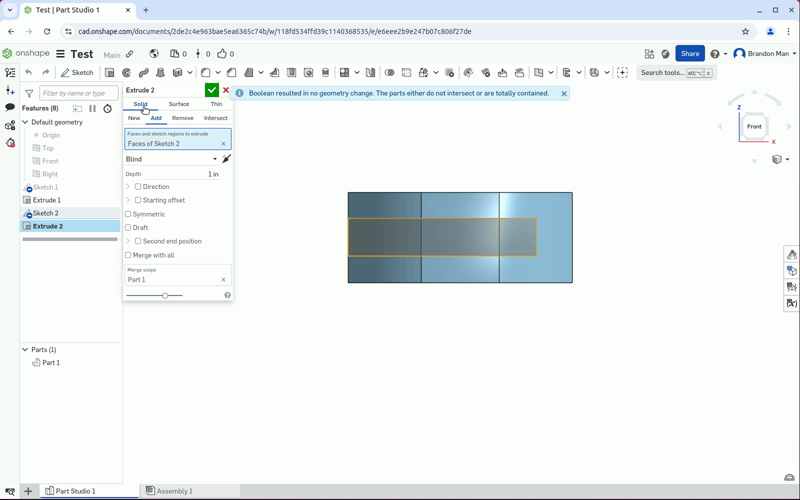
click(143, 106)
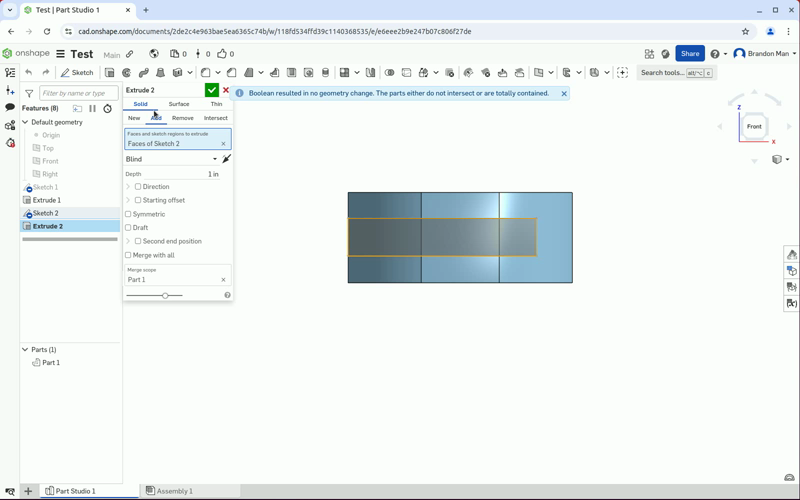
mouse_move(186, 120)
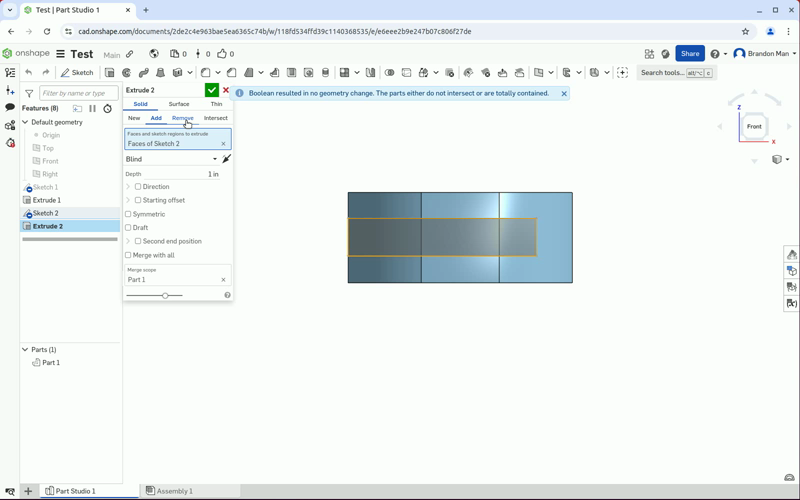
click(186, 120)
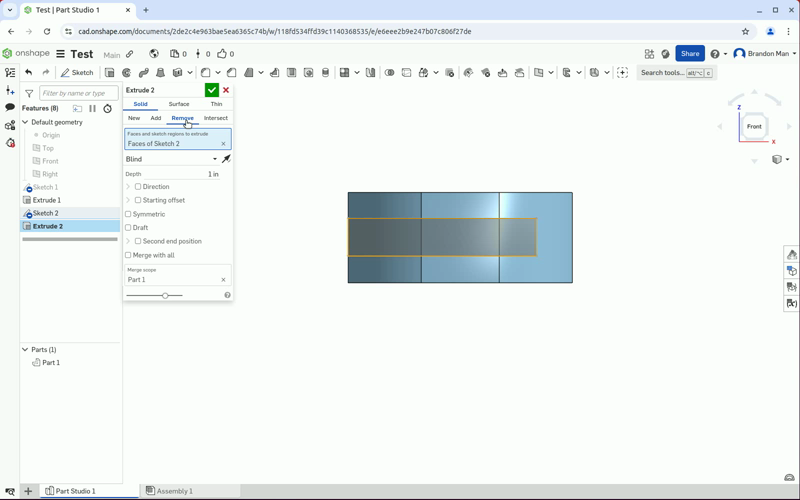
key(tab, 4)
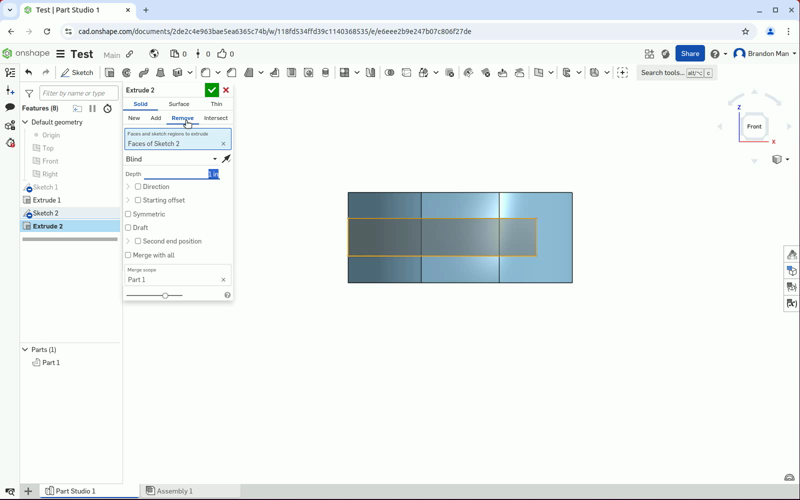
text(-61.14)
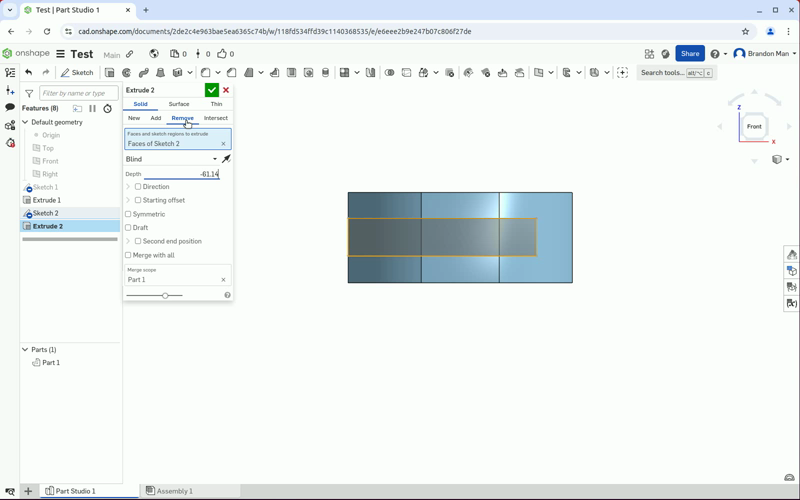
key(tab, 3)
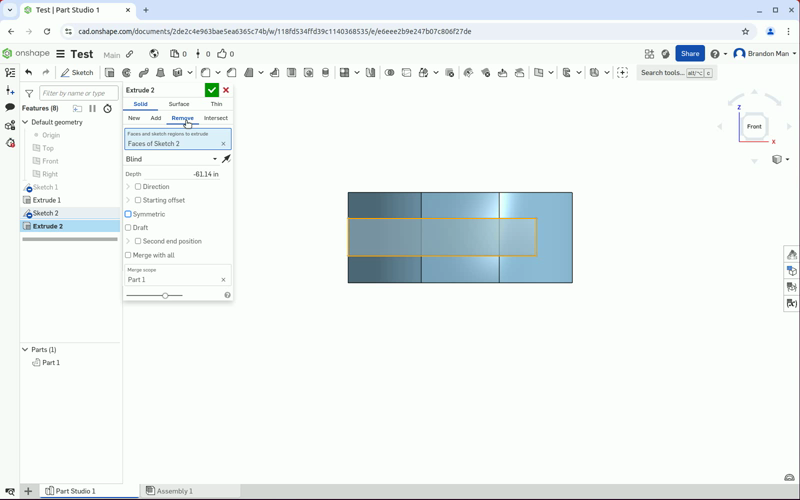
key(space)
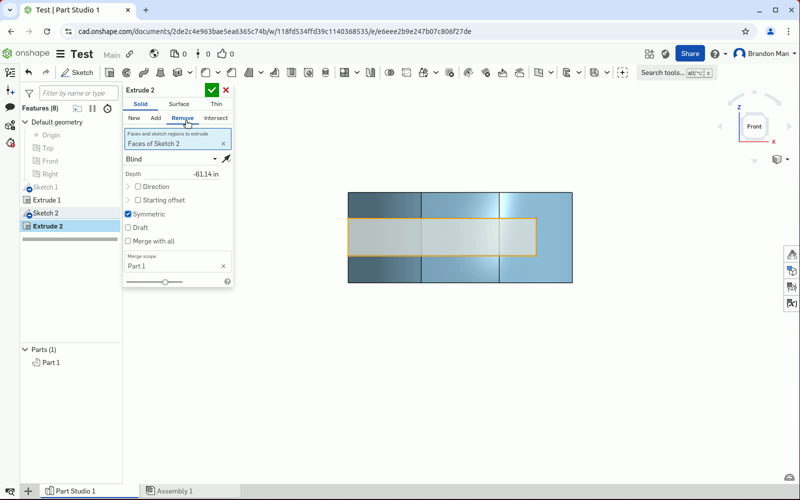
key(tab, 2)
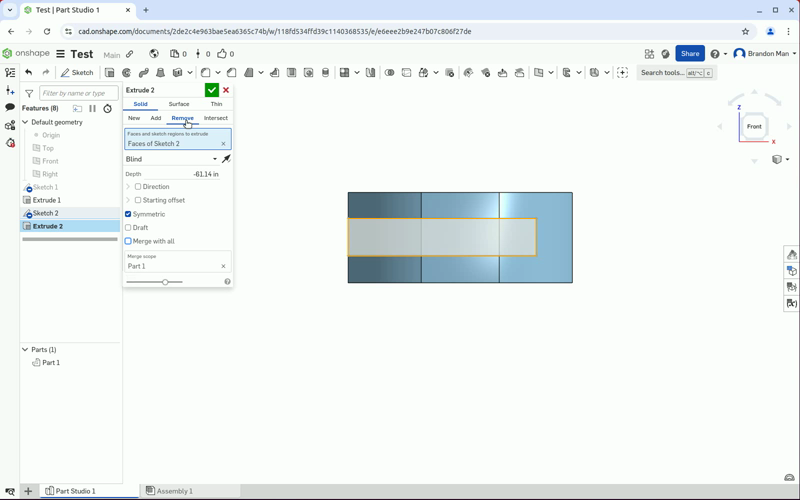
key(space)
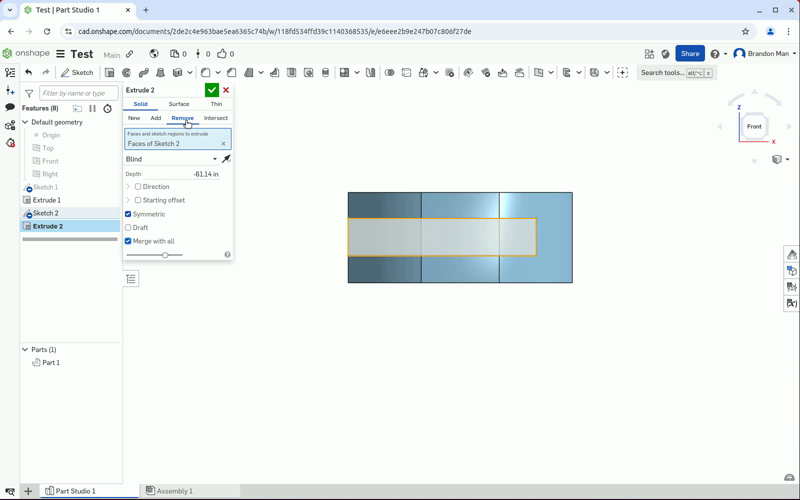
key(enter)
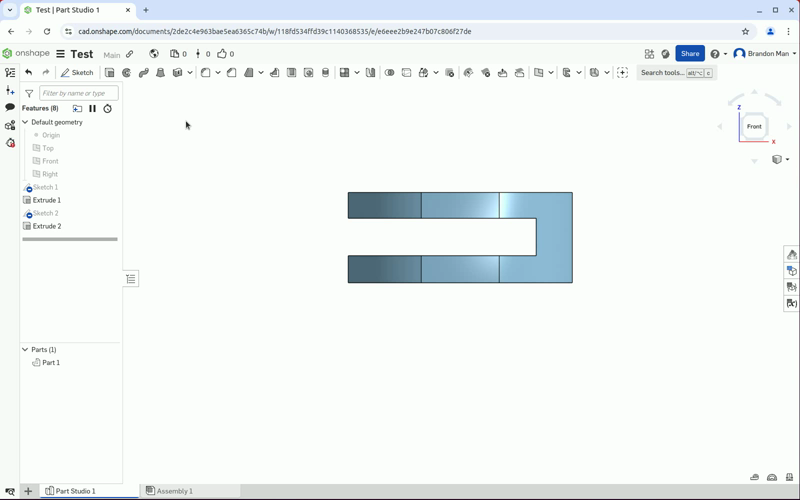
key(shift+h)
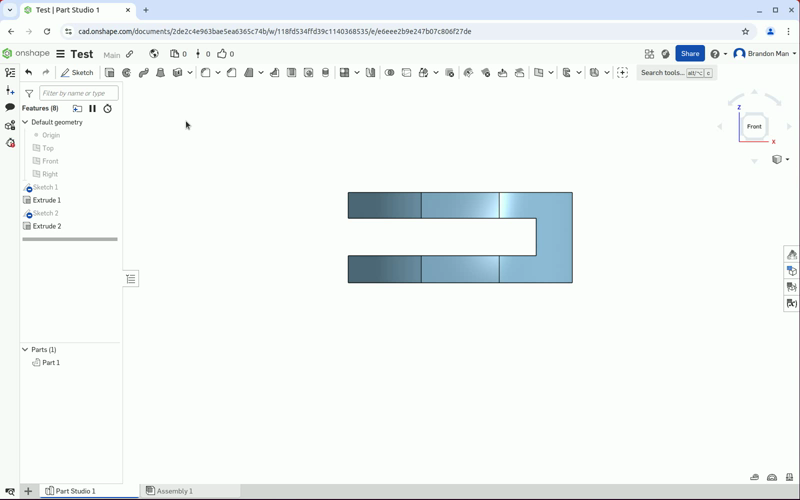
key(shift+h)
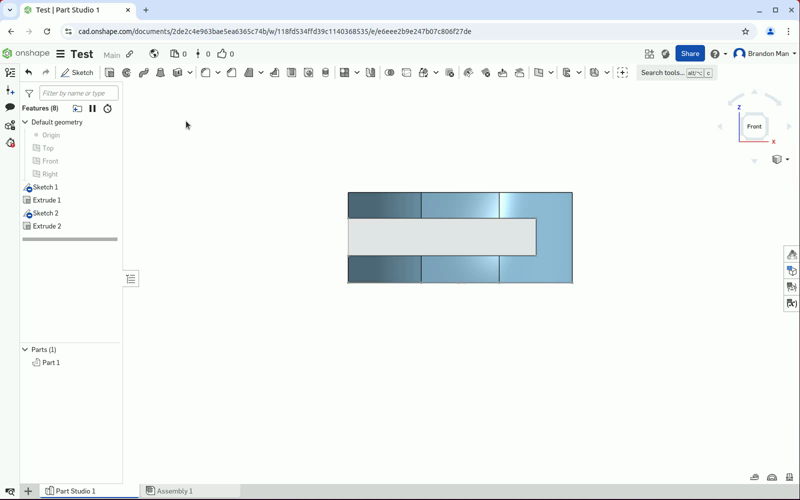
key(shift+7)
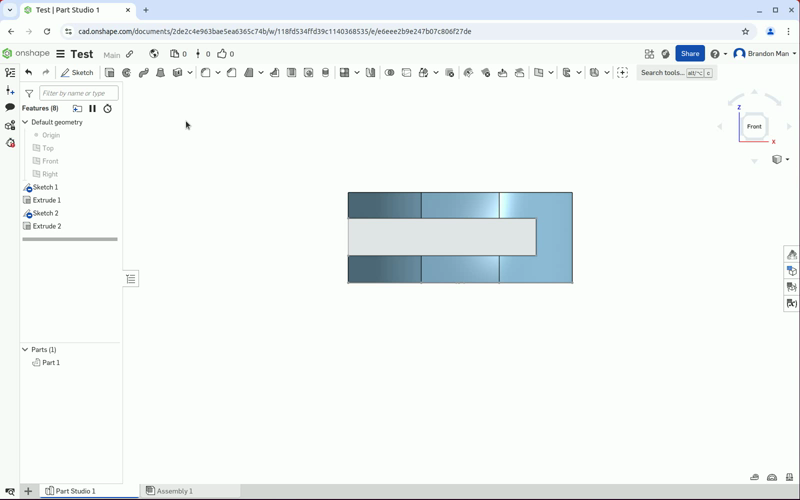
key(left, 2)
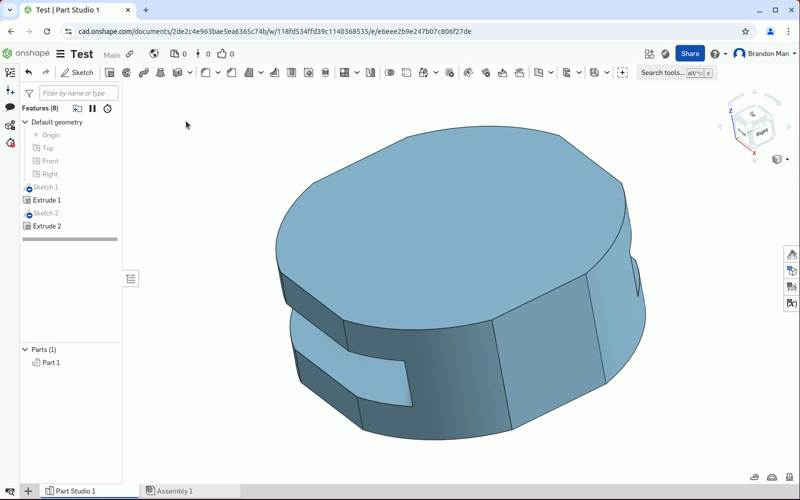
key(down, 2)
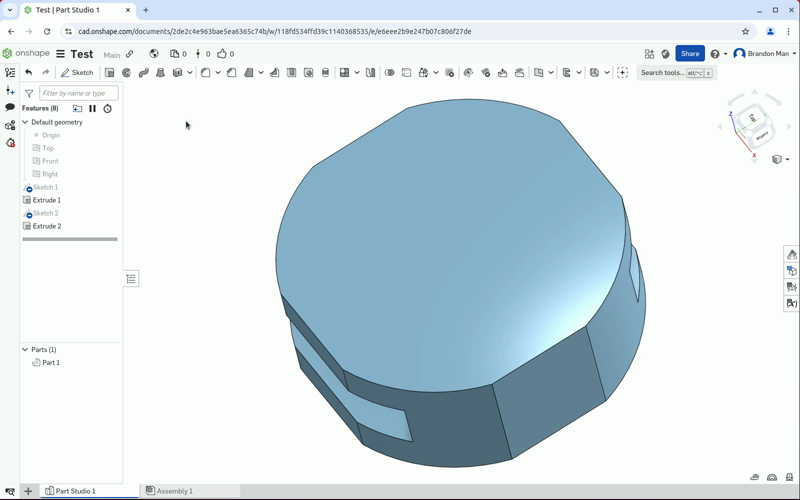
key(up, 2)
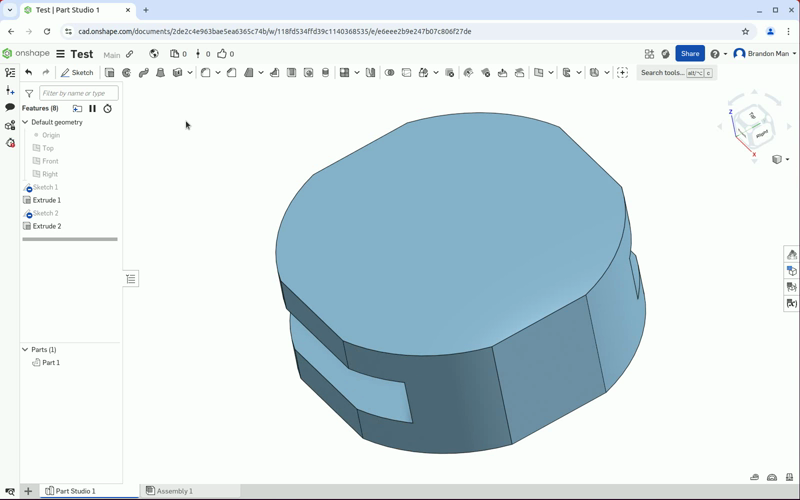
key(right, 2)
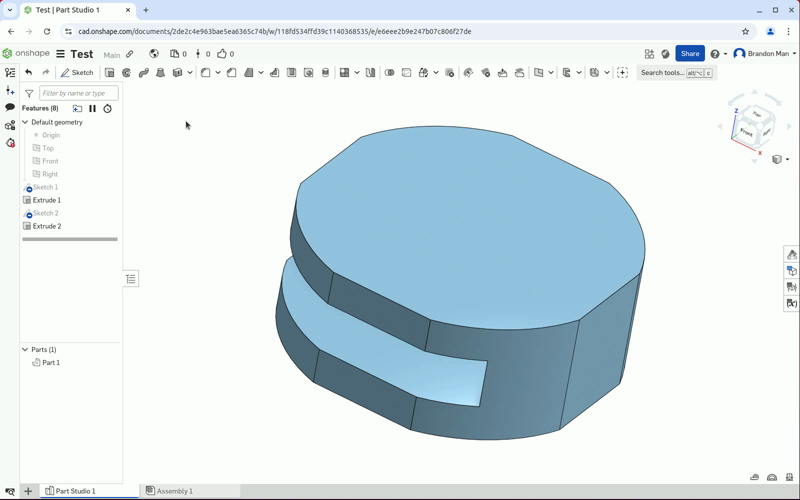
mouse_move(73, 189)
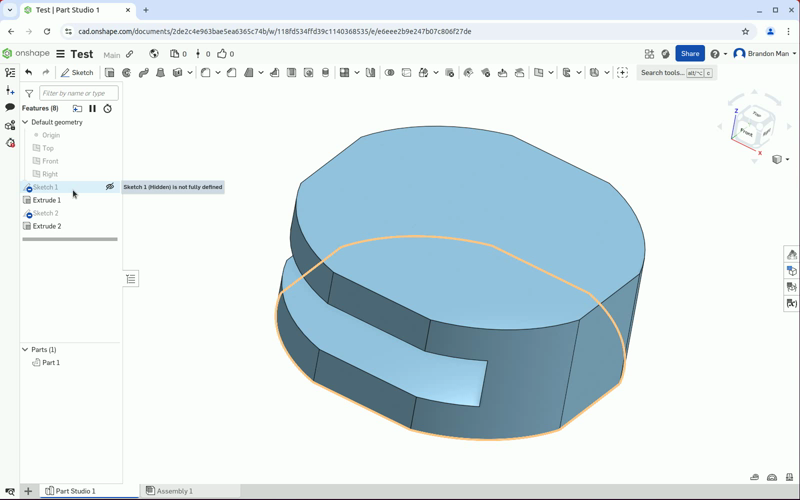
click(73, 189)